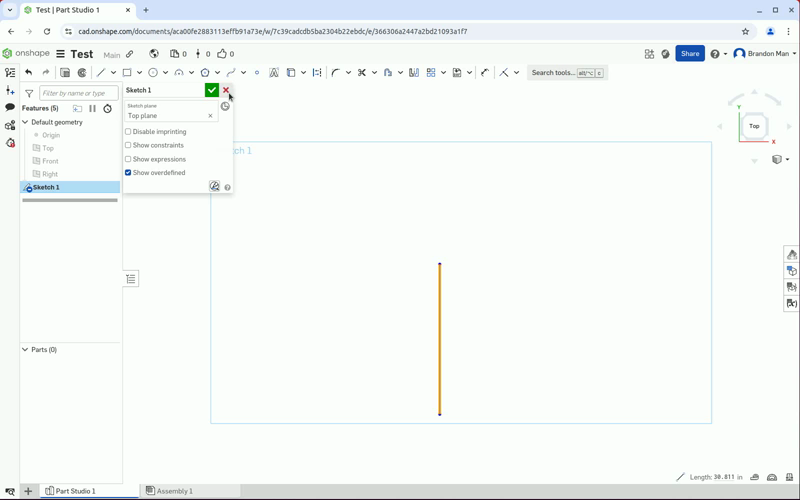
key(shift+h)
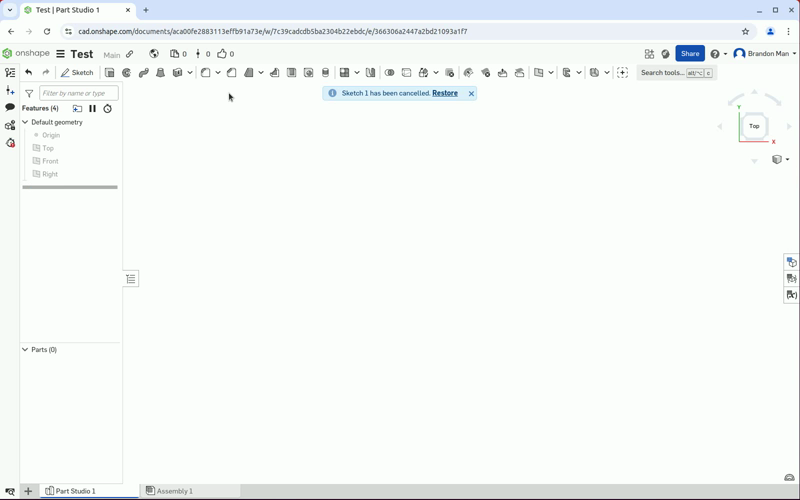
mouse_move(73, 352)
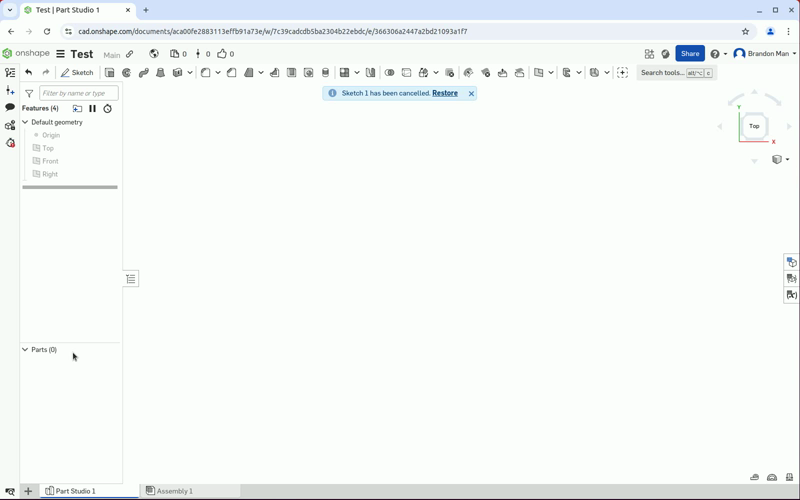
key(y)
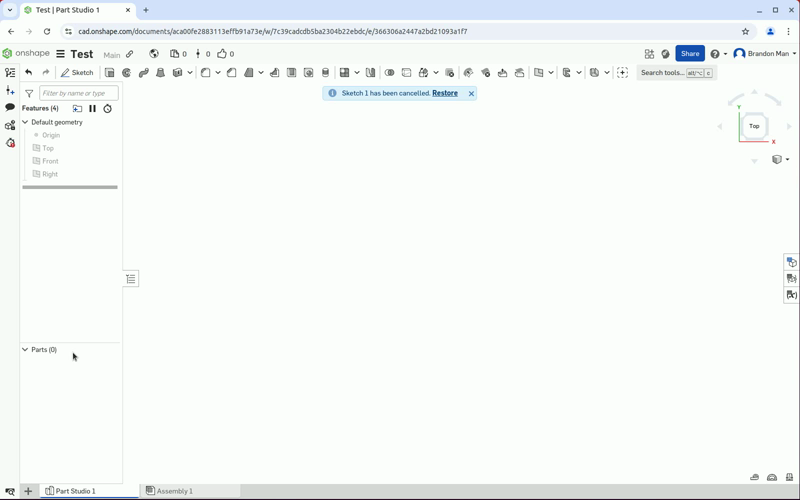
key(shift+p)
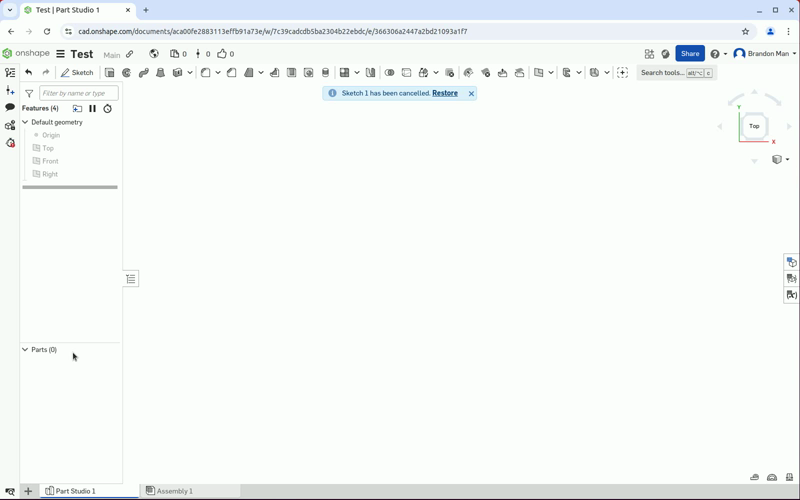
key(space)
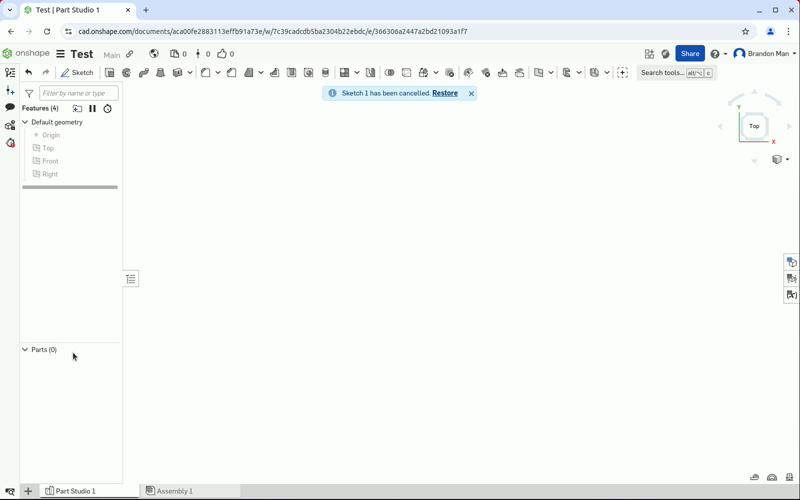
key_down(shift)
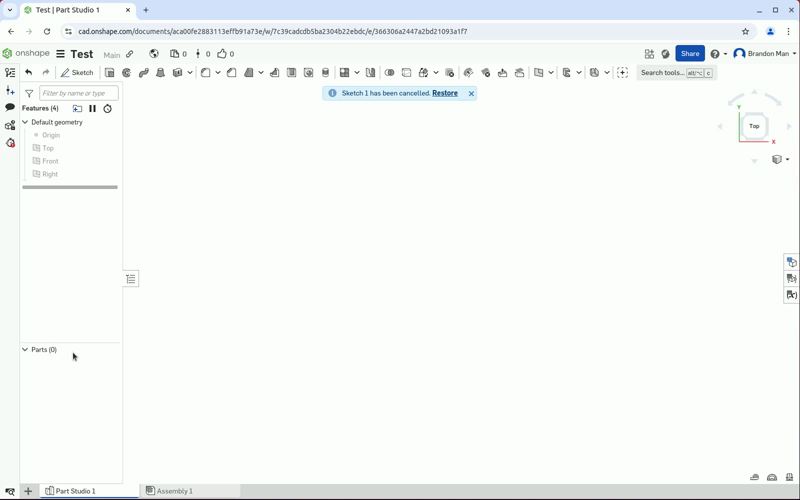
key(up)
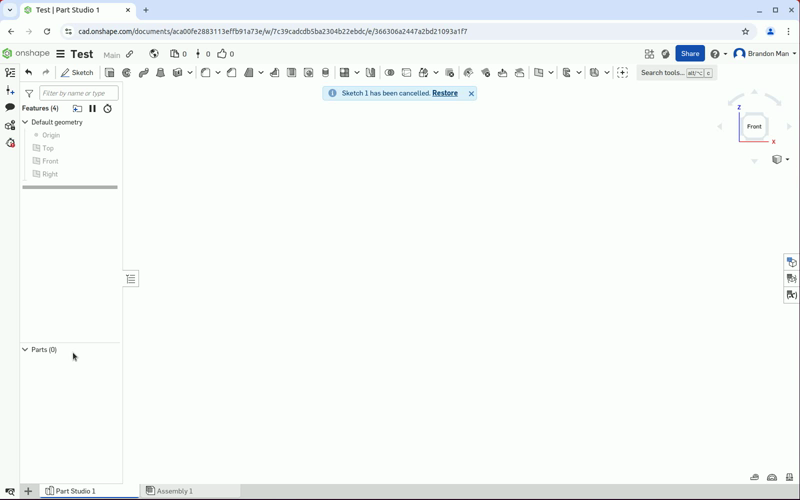
key_up(shift)
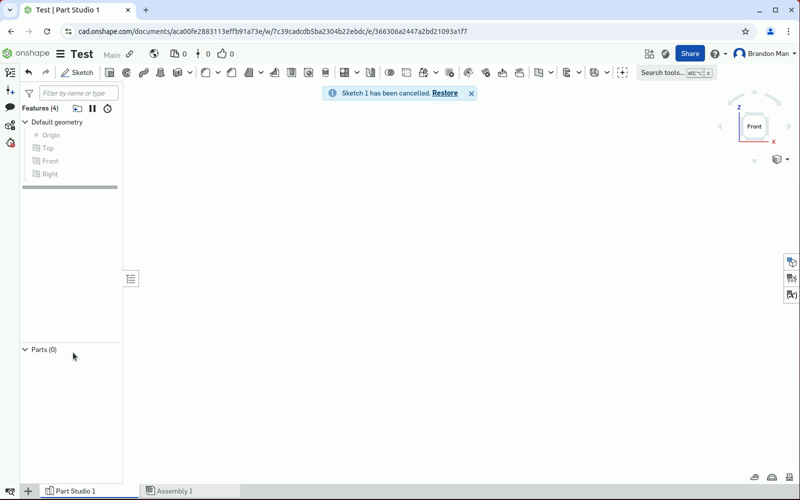
mouse_move(73, 352)
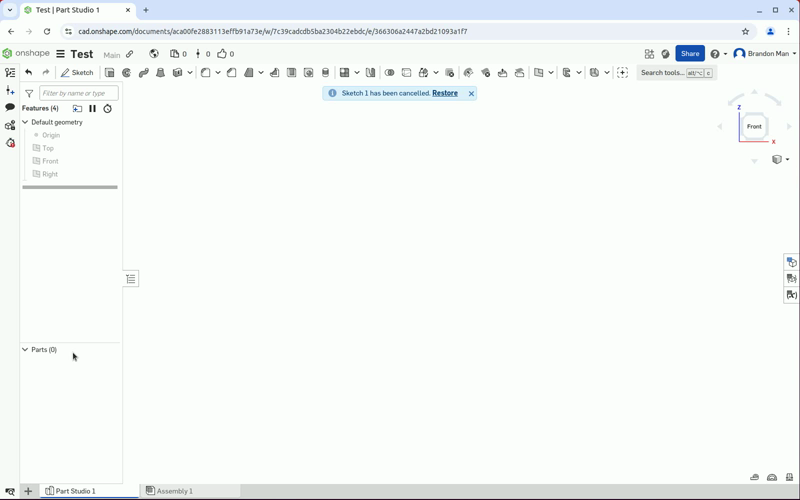
key(shift+y)
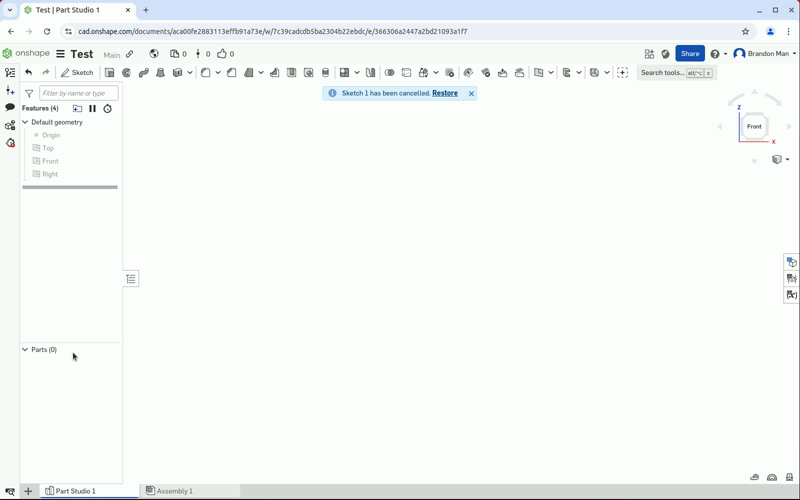
key(shift+s)
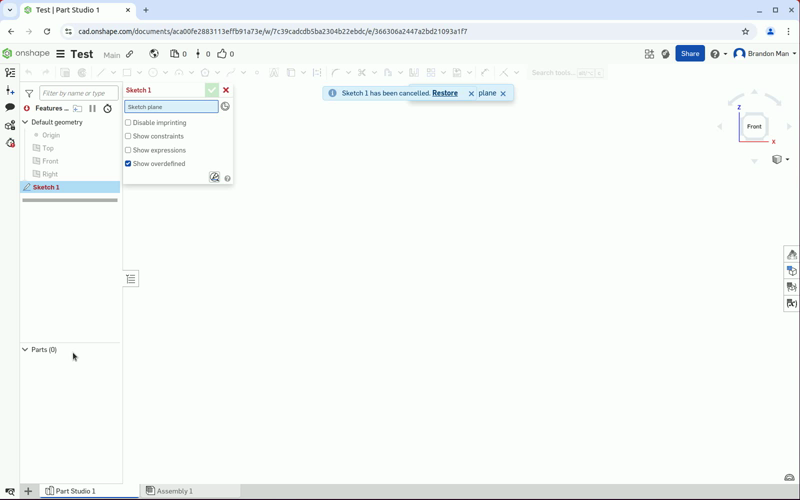
mouse_move(73, 163)
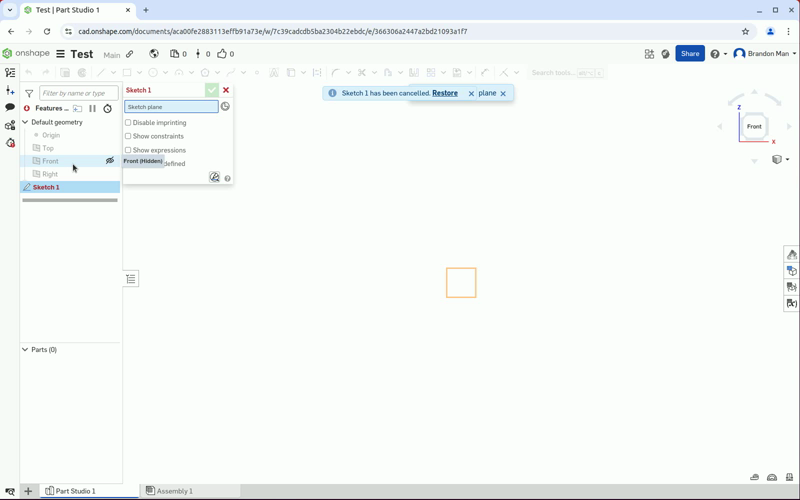
click(73, 163)
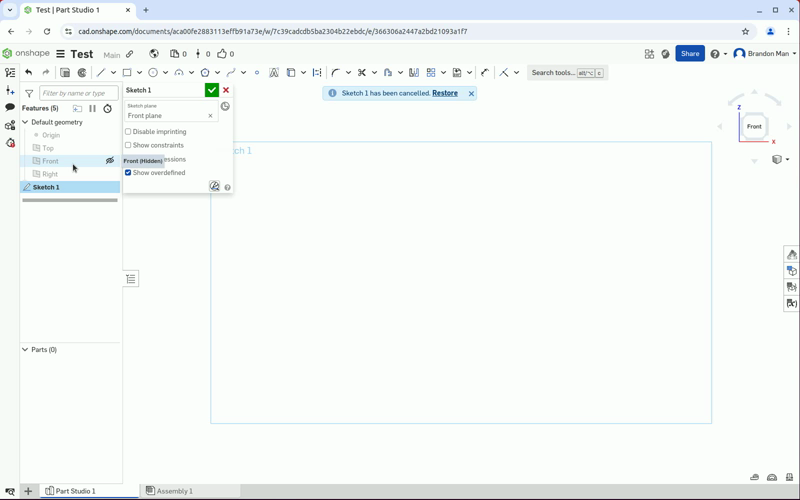
mouse_move(73, 352)
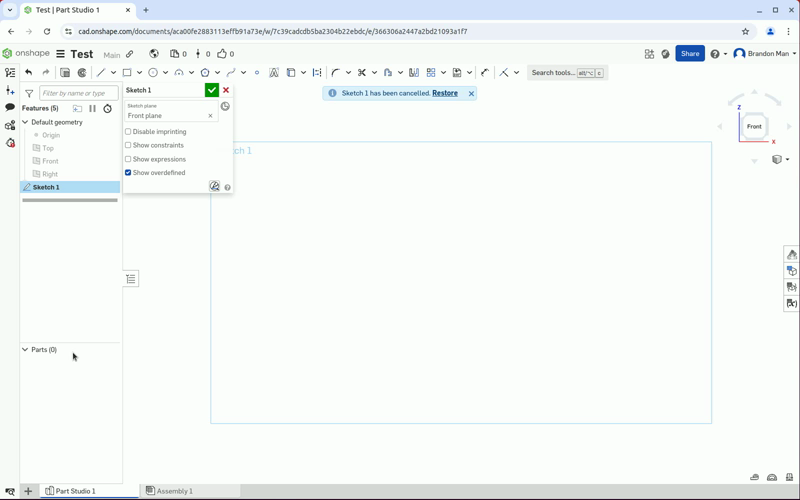
key(y)
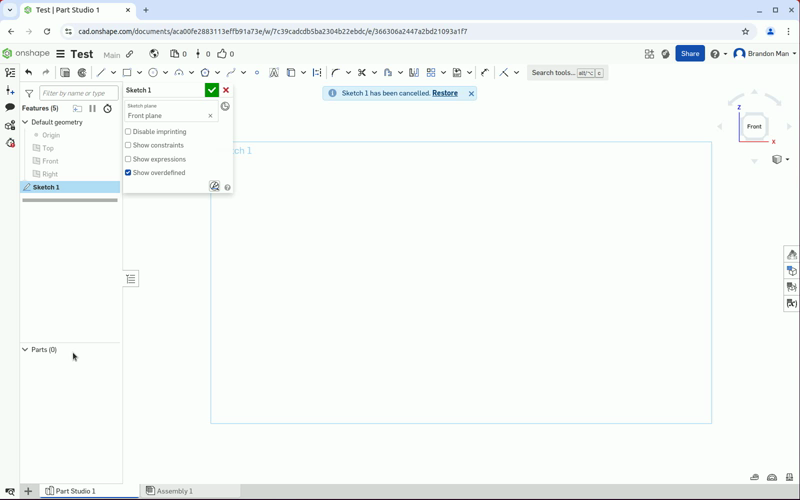
key(l)
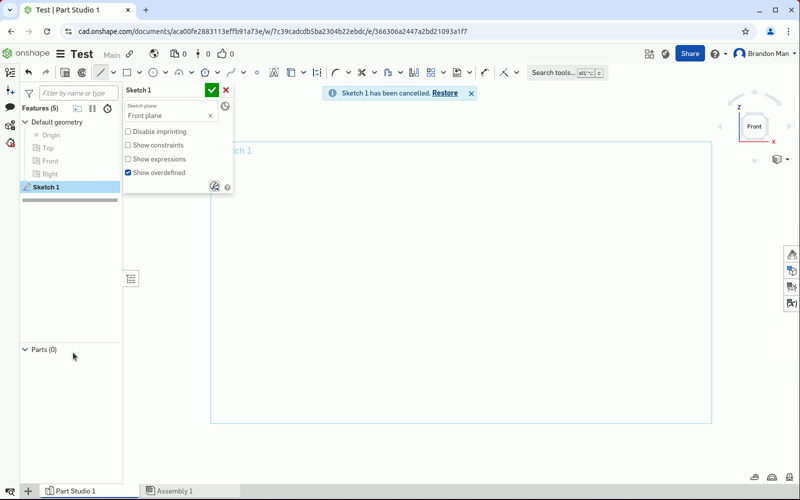
key_down(shift)
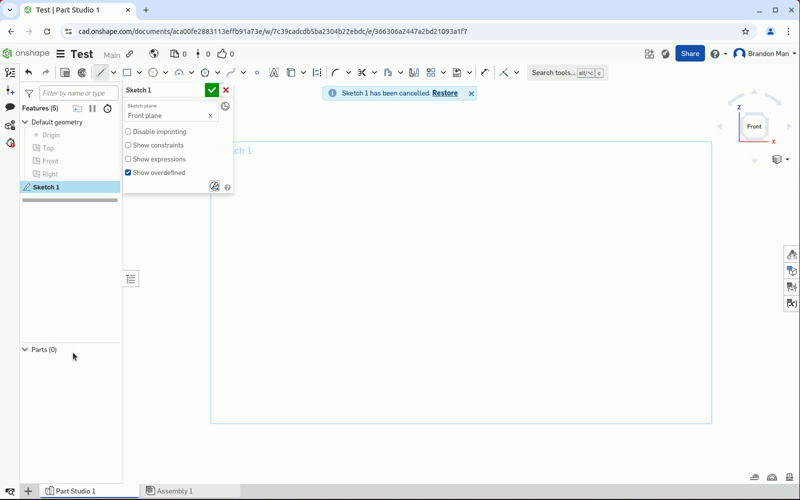
mouse_move(432, 236)
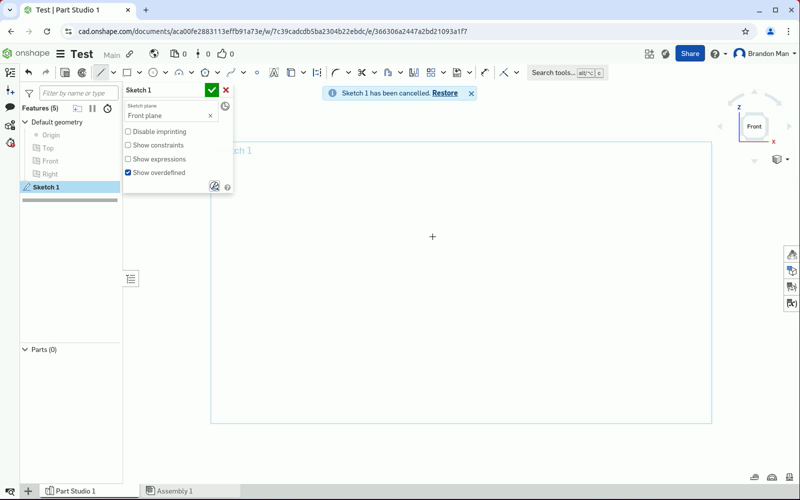
click(432, 236)
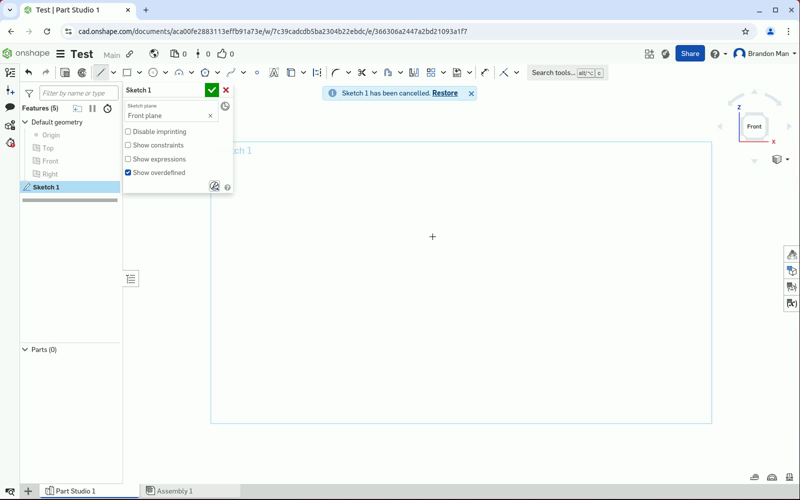
key_up(shift)
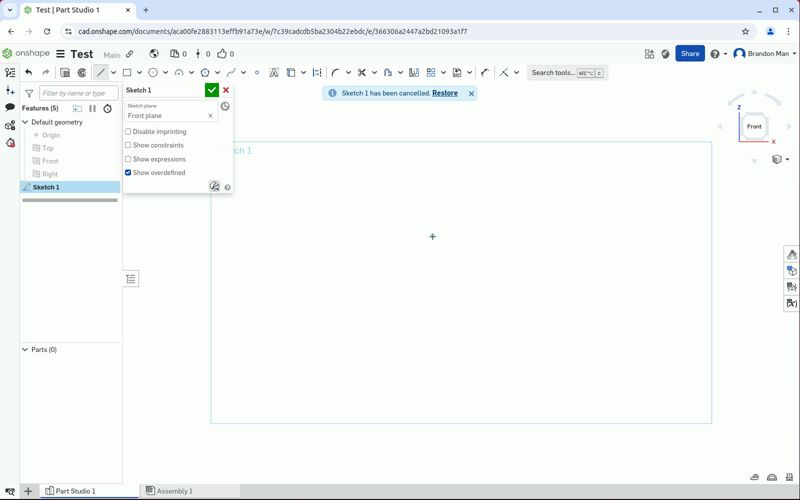
key_down(shift)
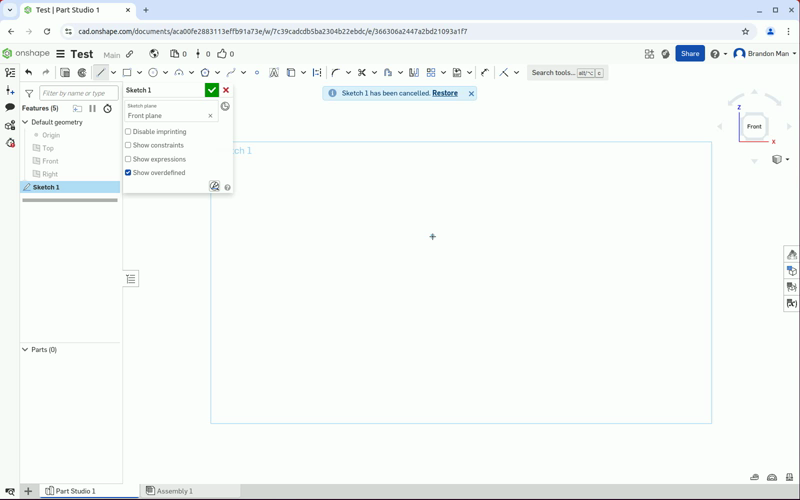
mouse_move(462, 236)
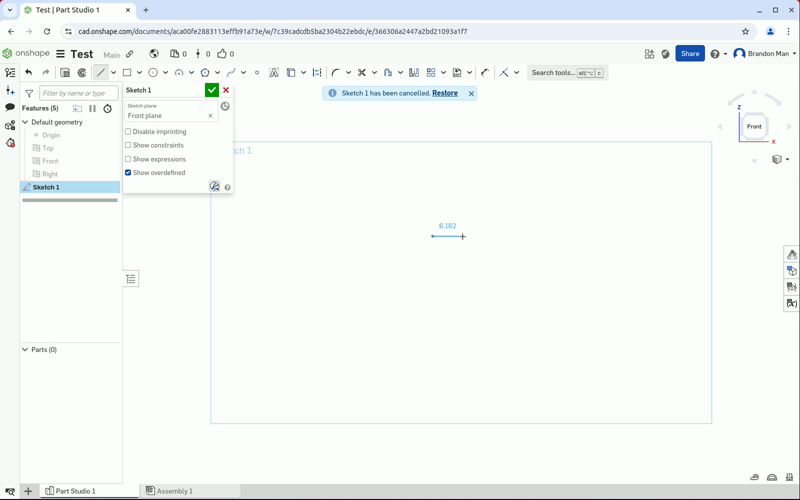
mouse_move(451, 236)
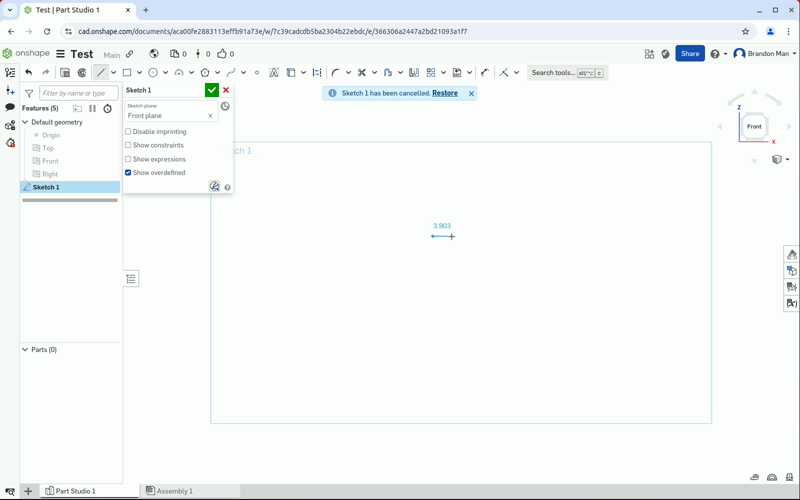
click(451, 236)
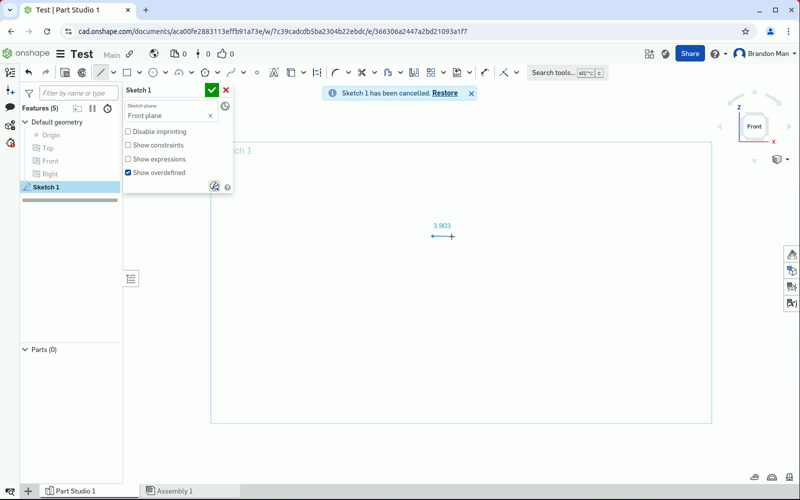
key_up(shift)
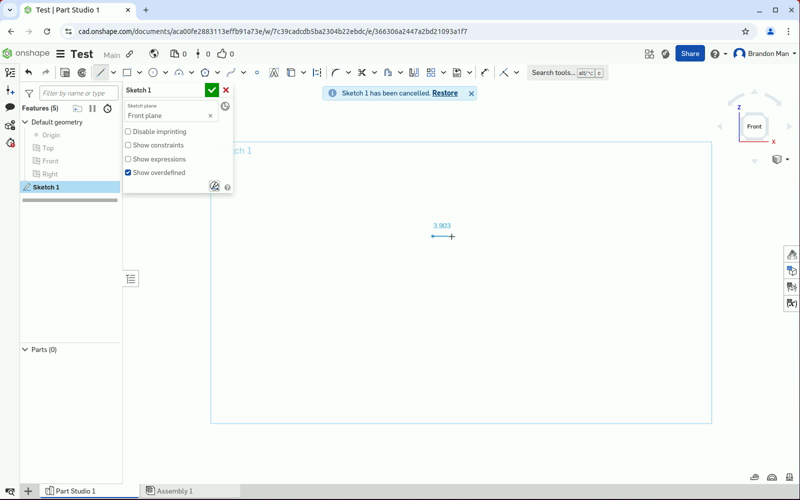
key(esc)
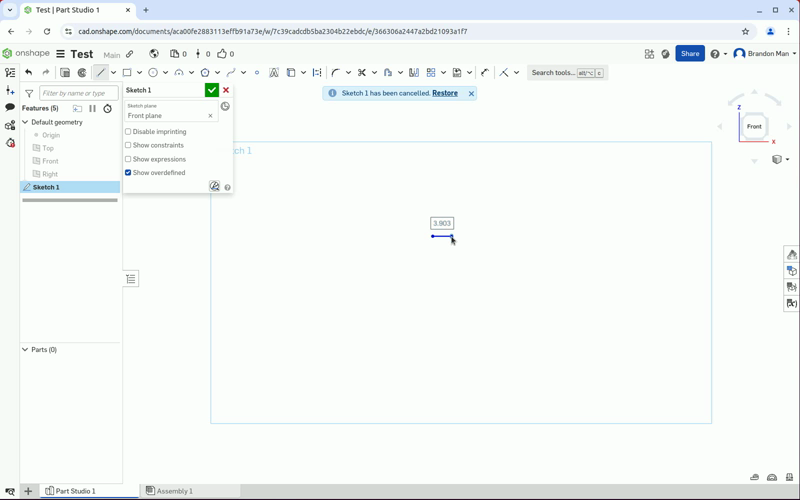
key(a)
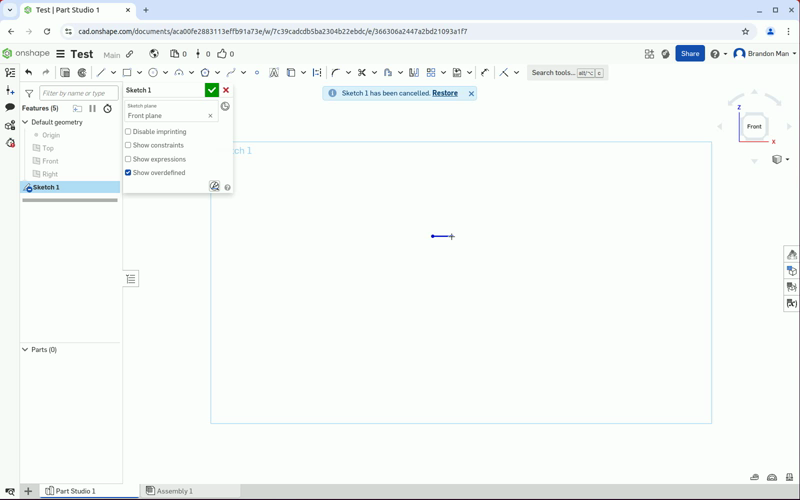
mouse_move(451, 236)
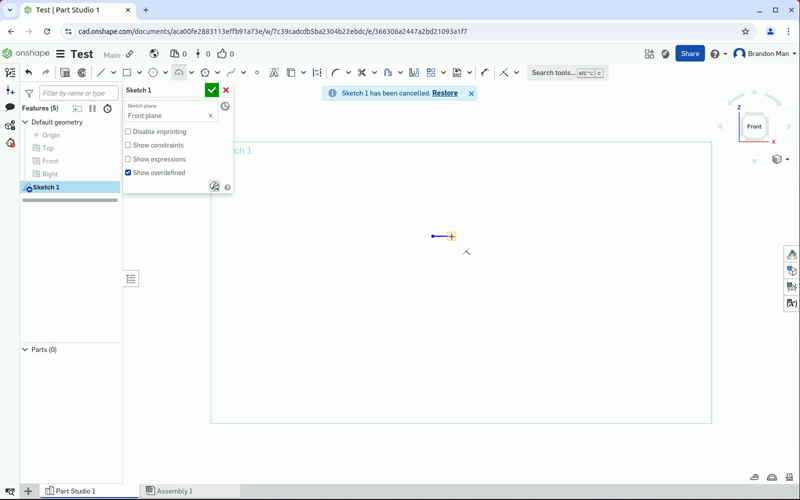
click(451, 236)
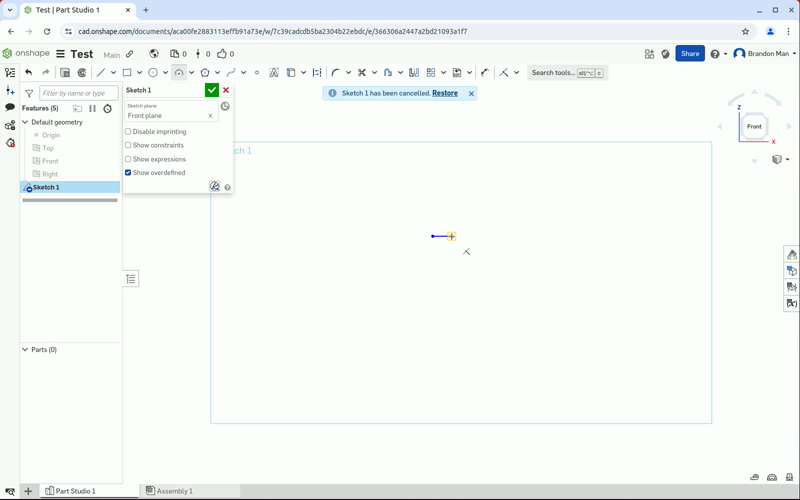
mouse_move(432, 236)
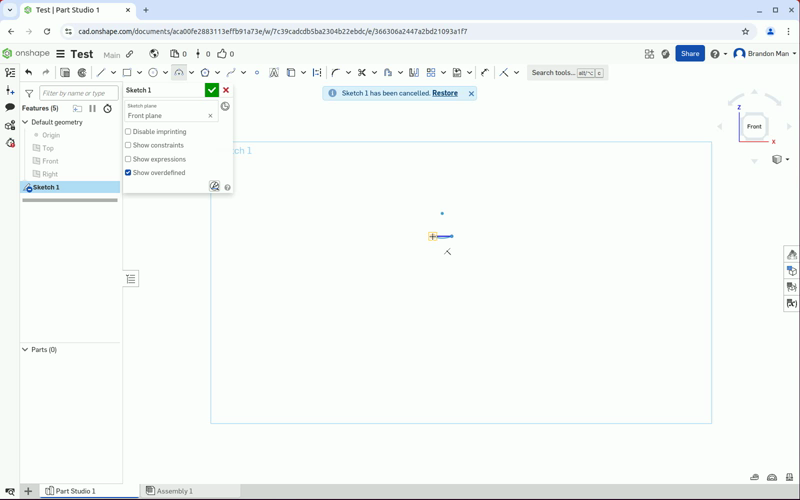
click(432, 236)
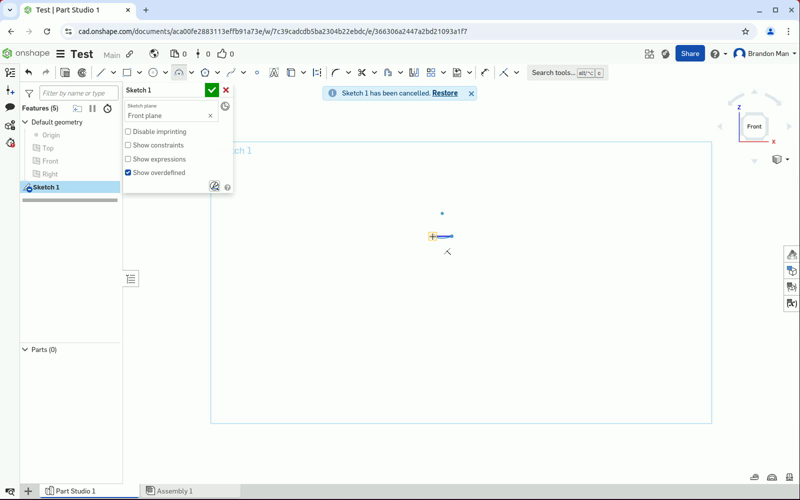
key_down(shift)
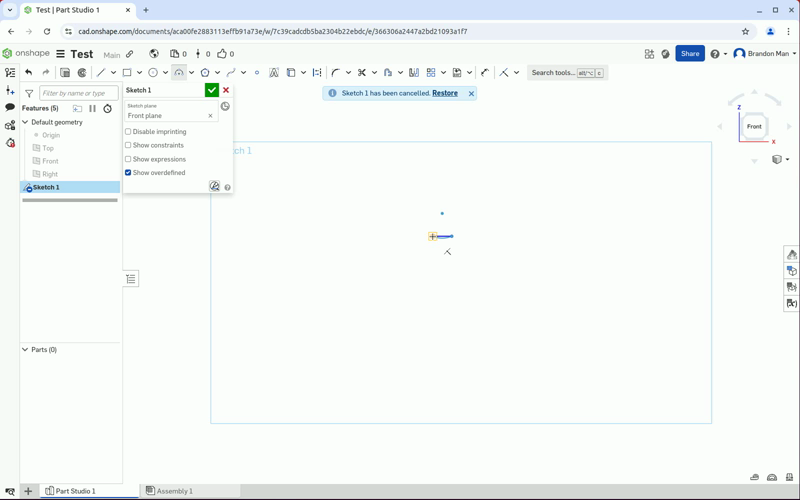
mouse_move(441, 170)
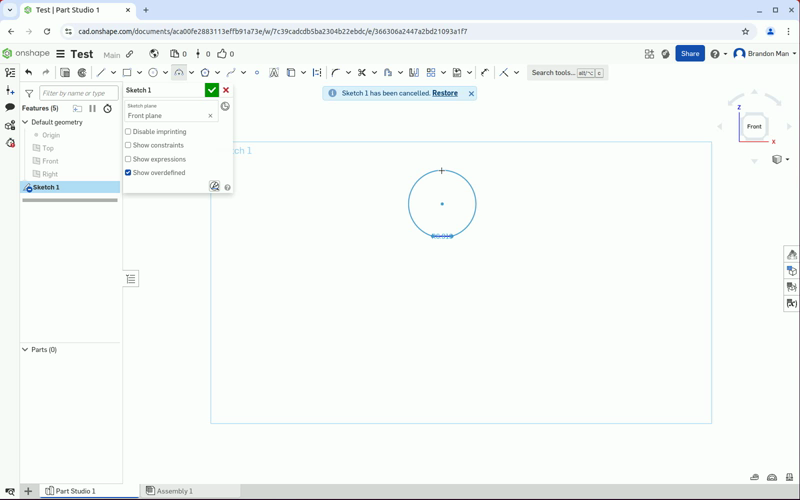
click(441, 170)
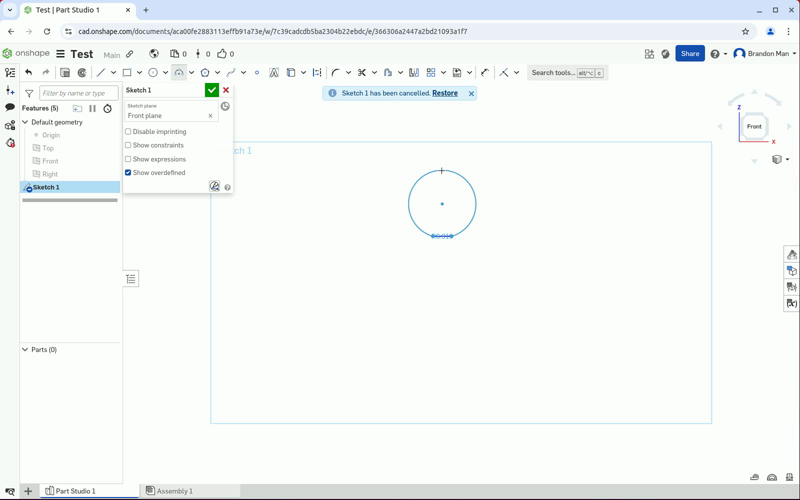
key_up(shift)
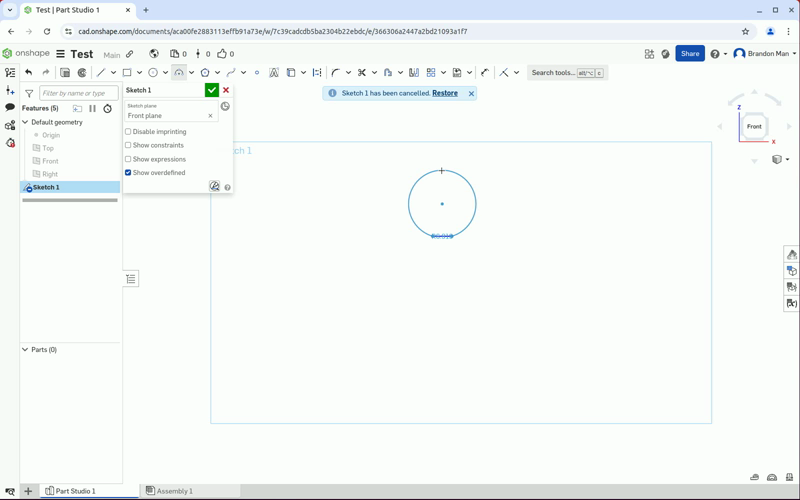
key(esc)
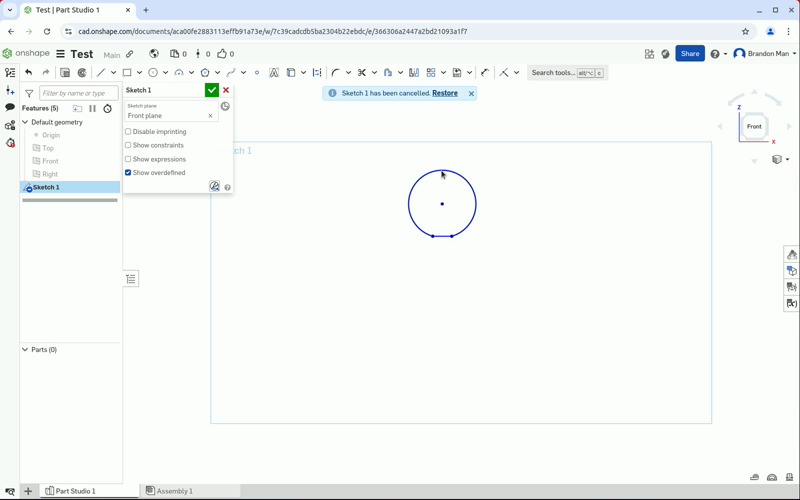
mouse_move(464, 209)
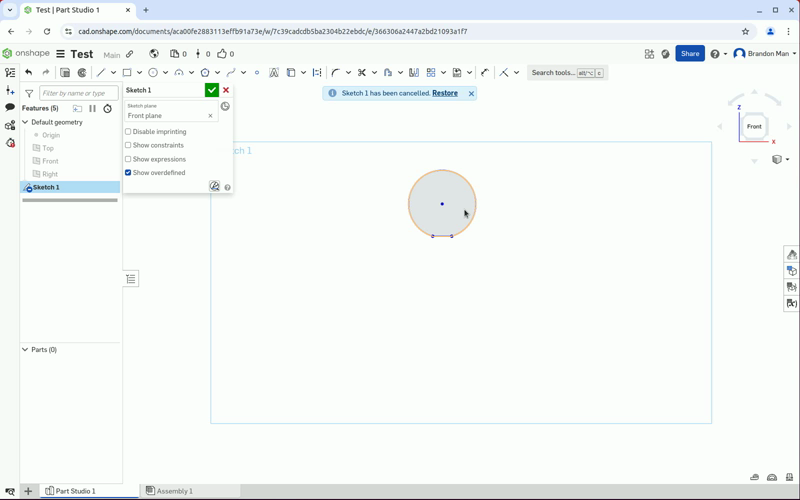
click(464, 209)
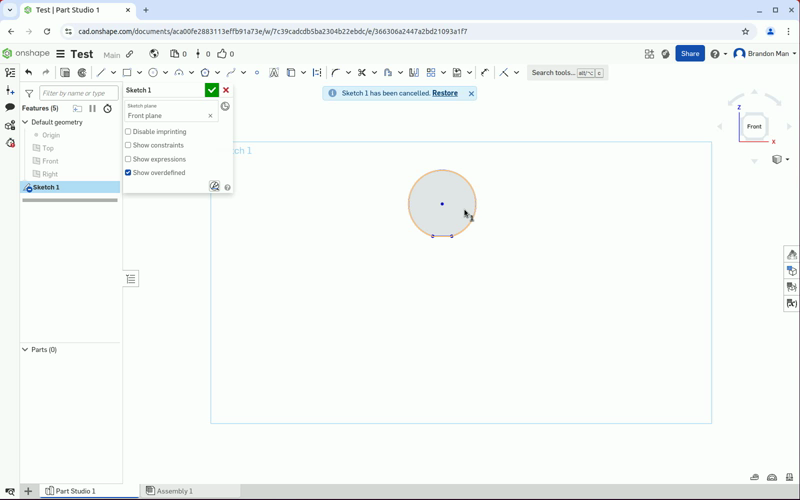
mouse_move(73, 352)
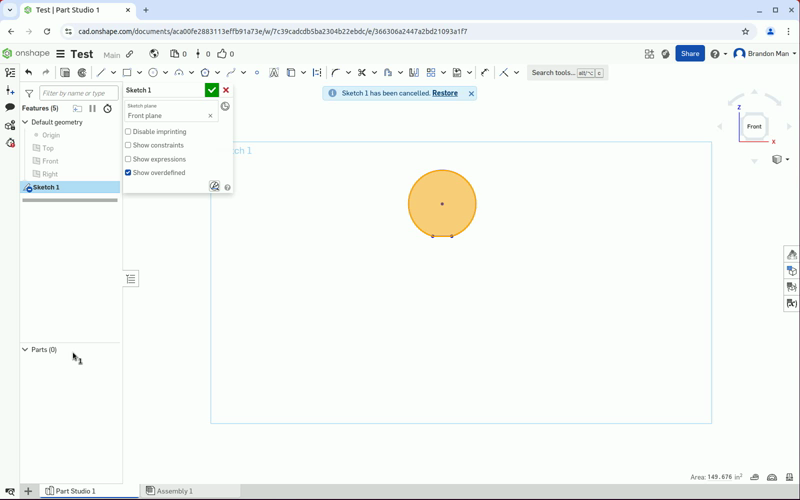
key(shift+y)
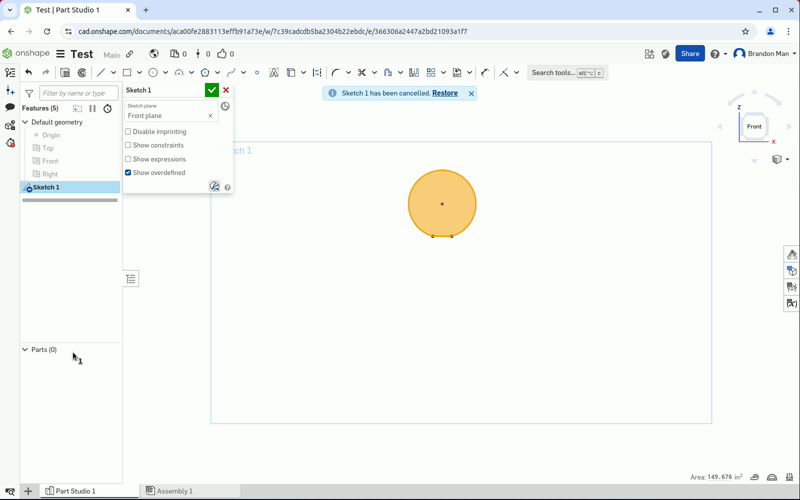
key(shift+e)
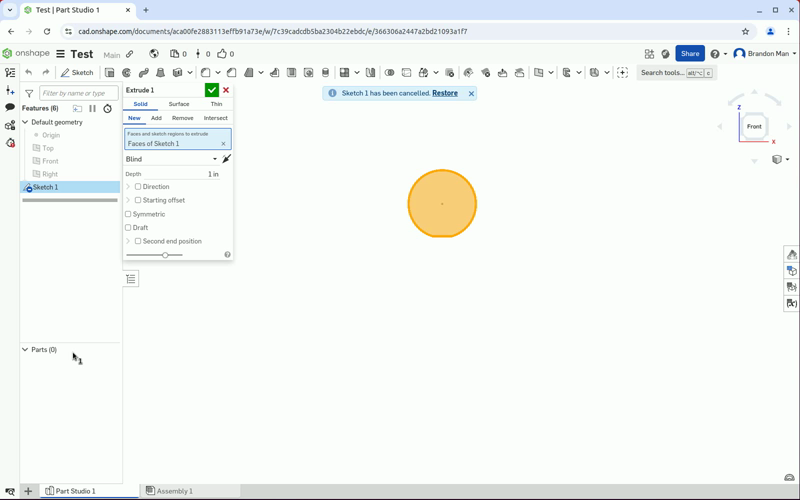
mouse_move(143, 106)
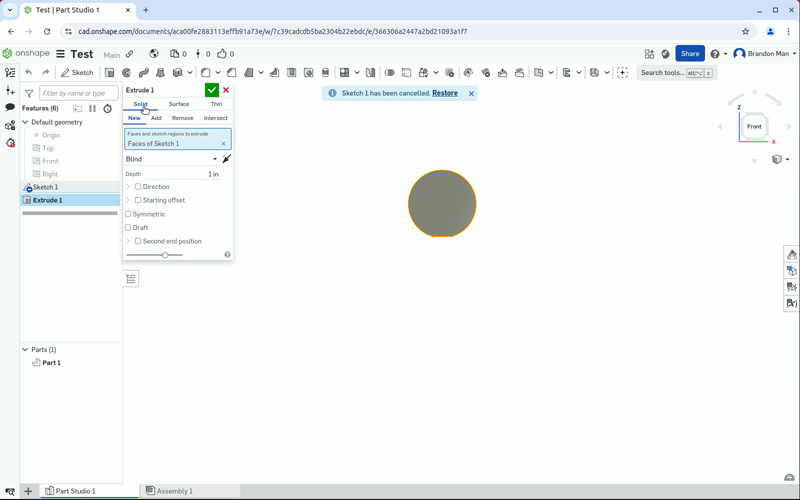
click(143, 106)
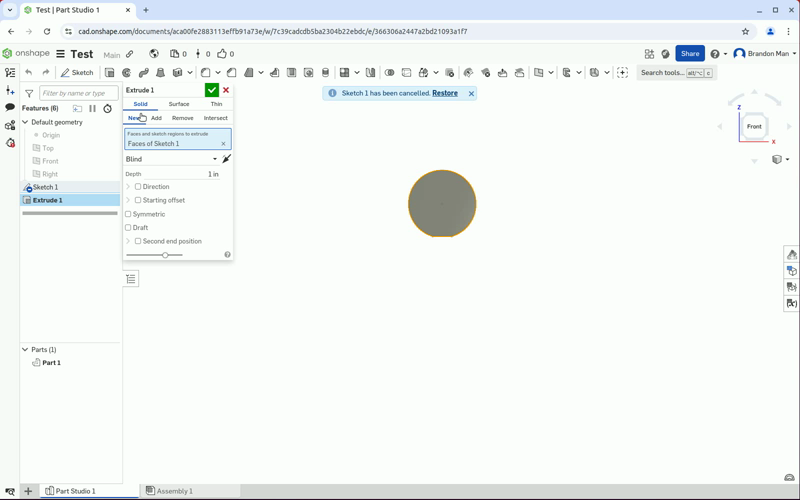
mouse_move(137, 120)
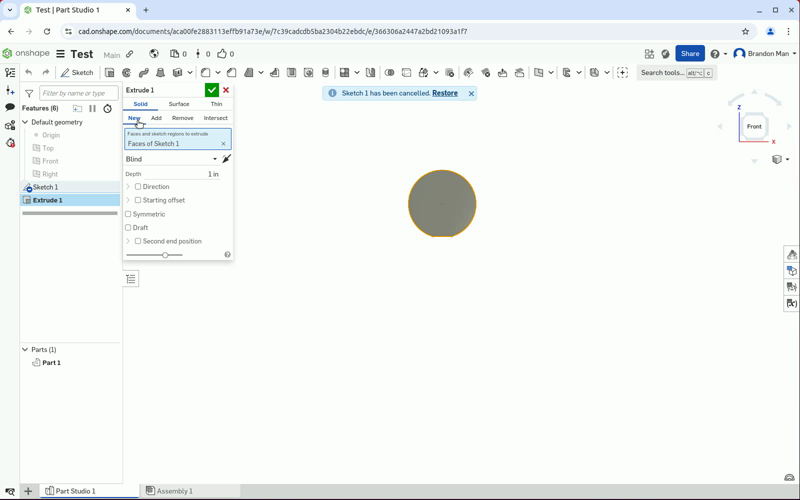
click(137, 120)
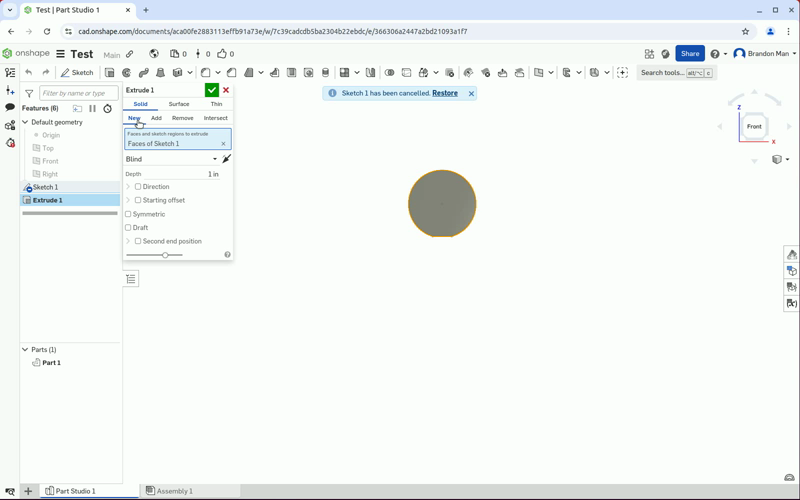
key(tab, 4)
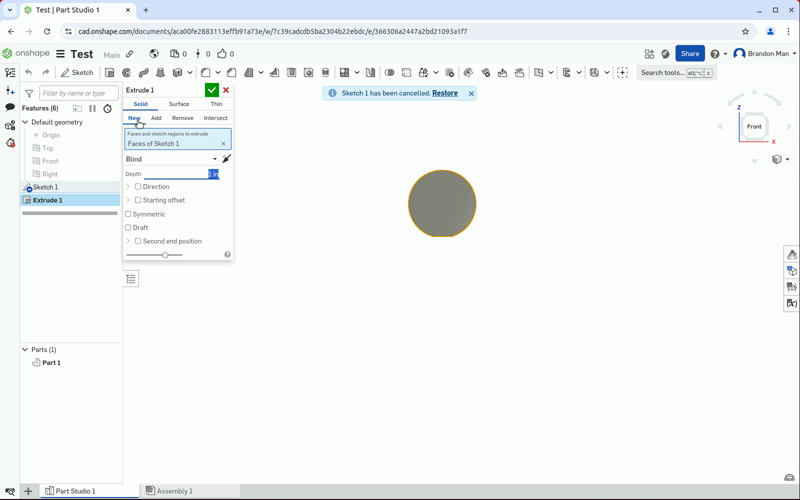
text(0.722)
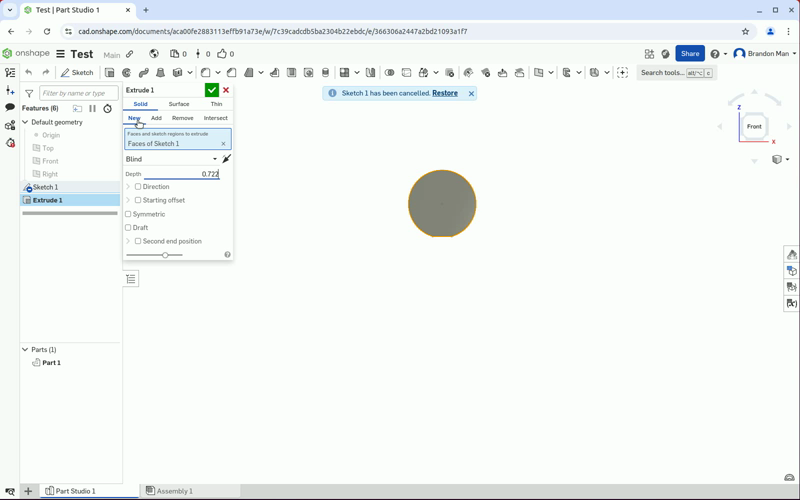
key(enter)
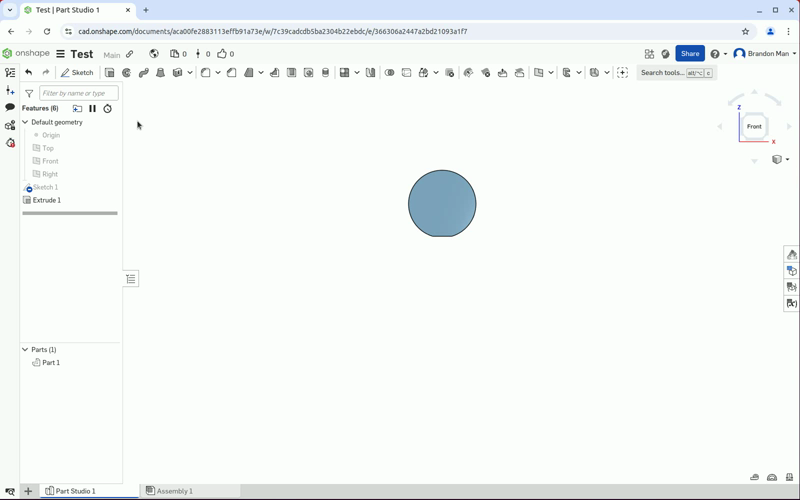
key(shift+h)
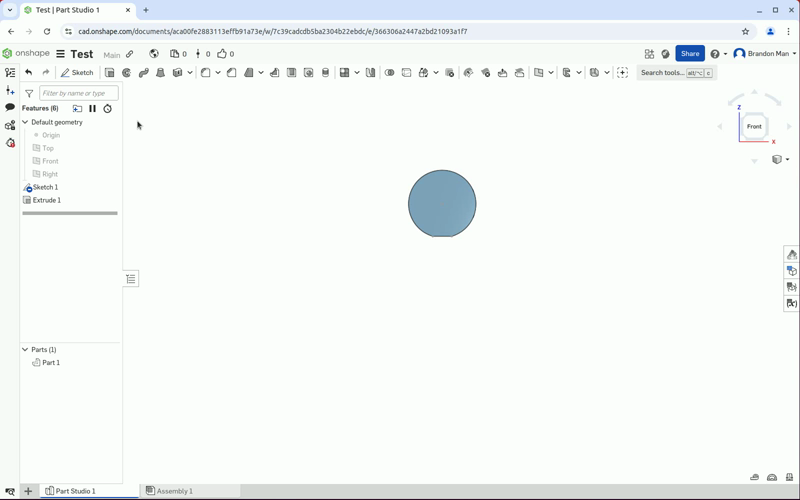
key(shift+h)
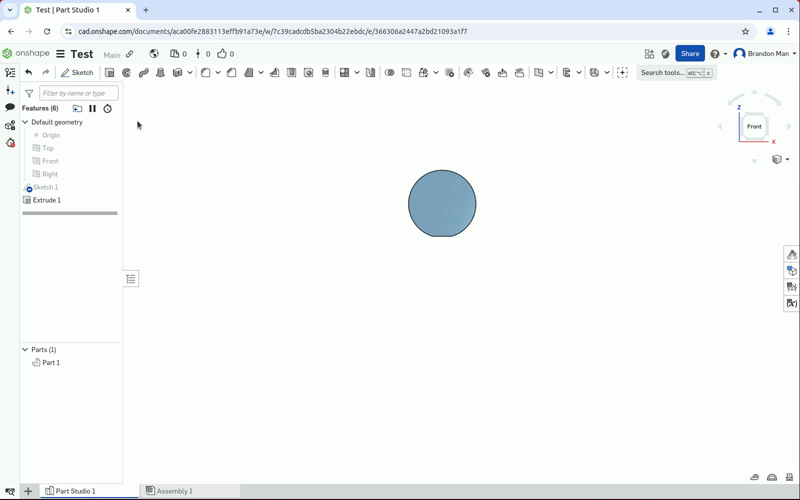
mouse_move(73, 189)
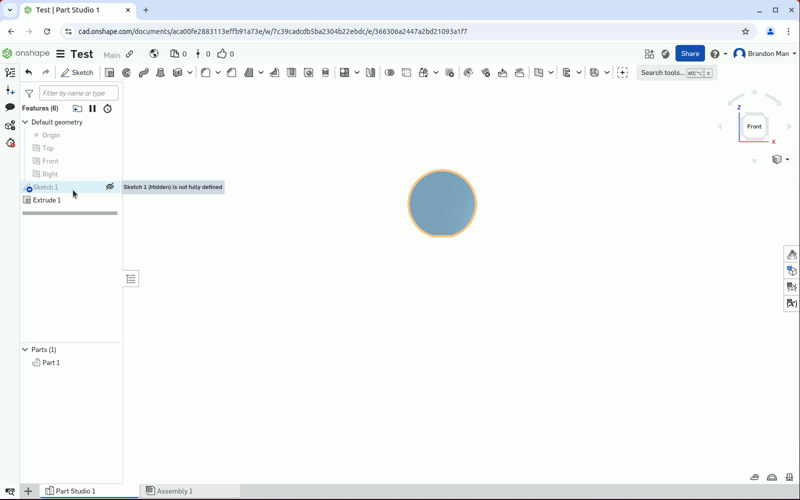
click(73, 189)
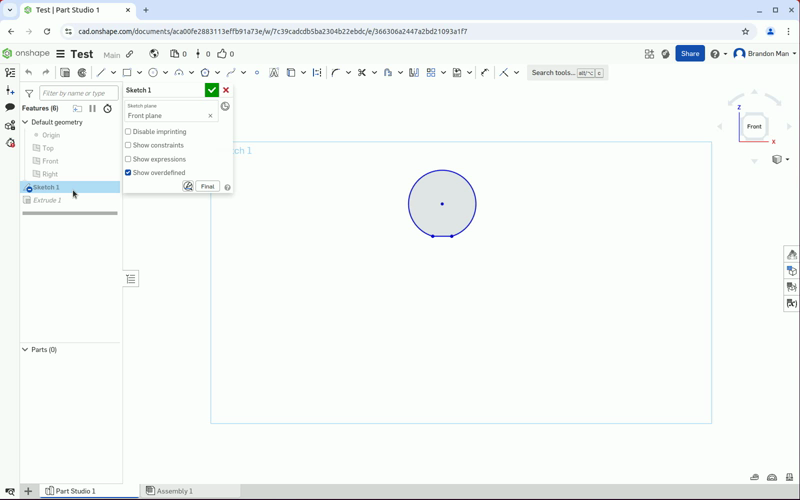
mouse_move(229, 92)
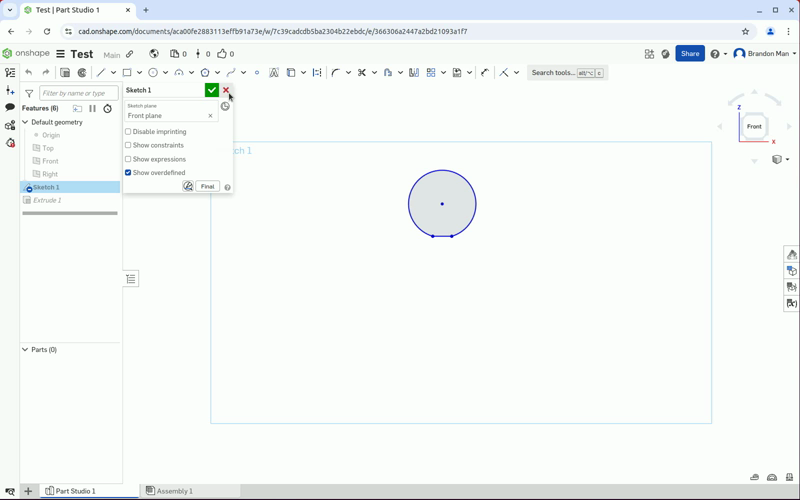
click(229, 92)
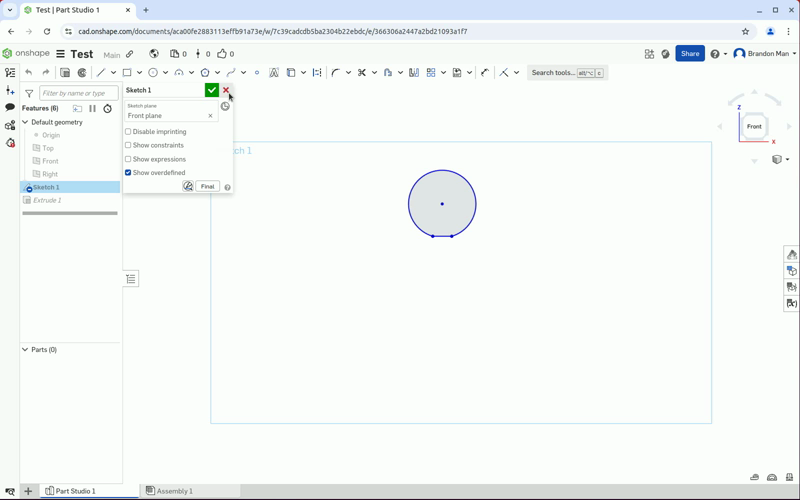
key(shift+s)
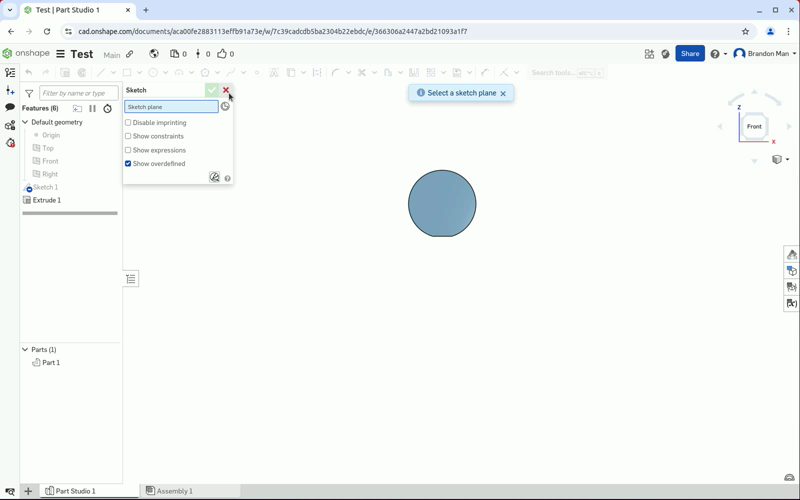
mouse_move(73, 163)
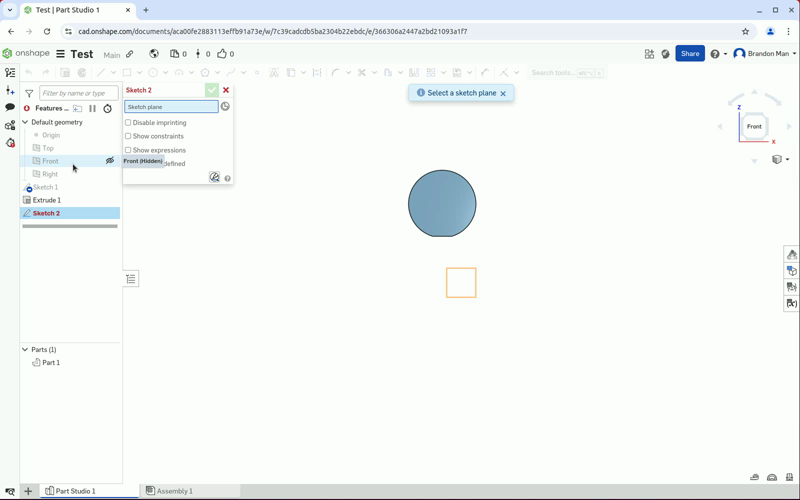
click(73, 163)
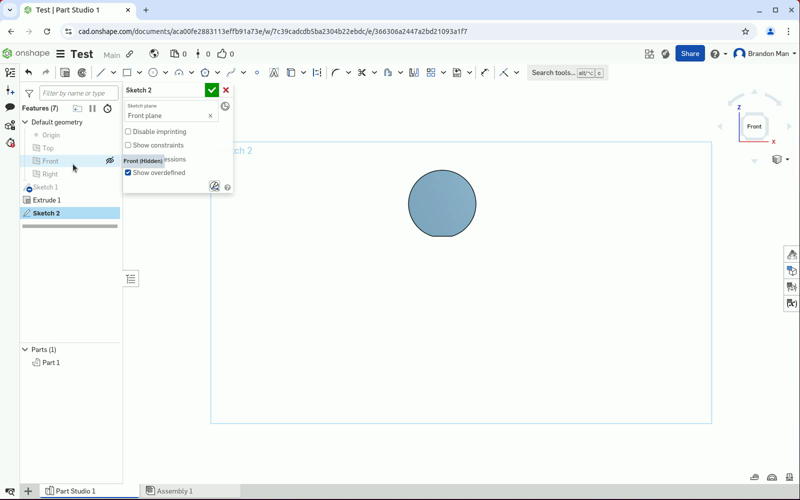
mouse_move(73, 352)
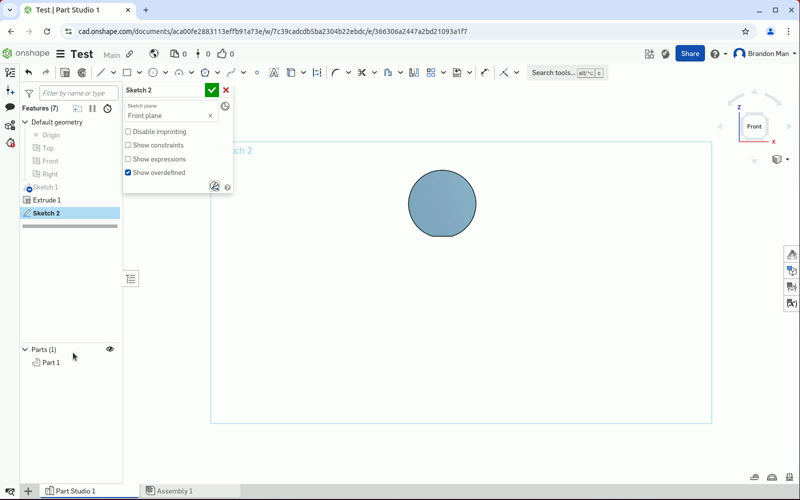
key(y)
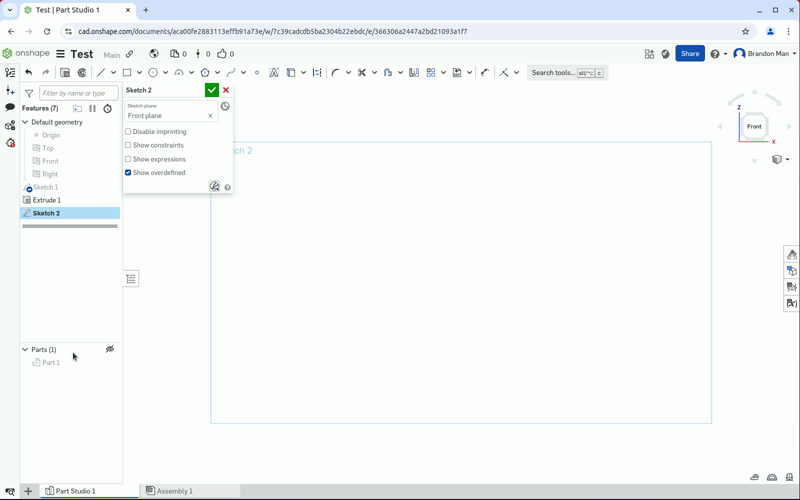
key(l)
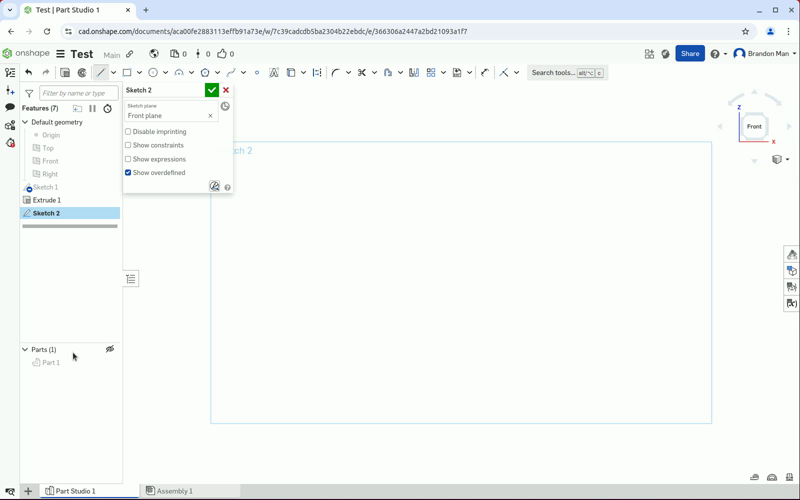
key_down(shift)
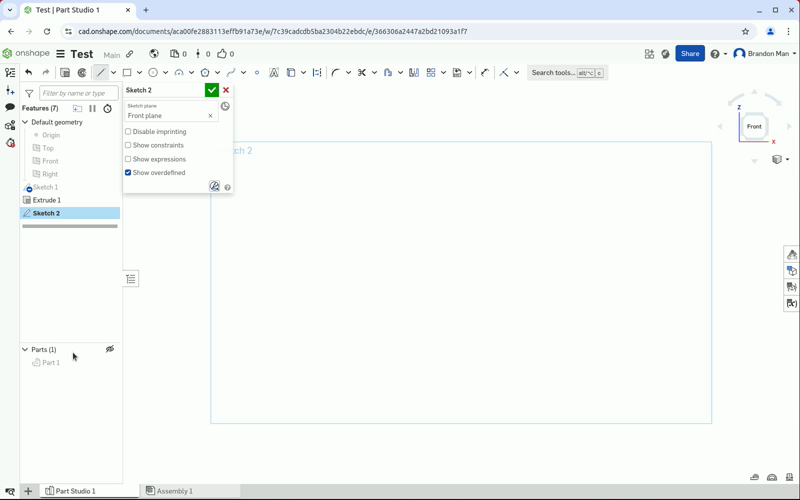
mouse_move(432, 282)
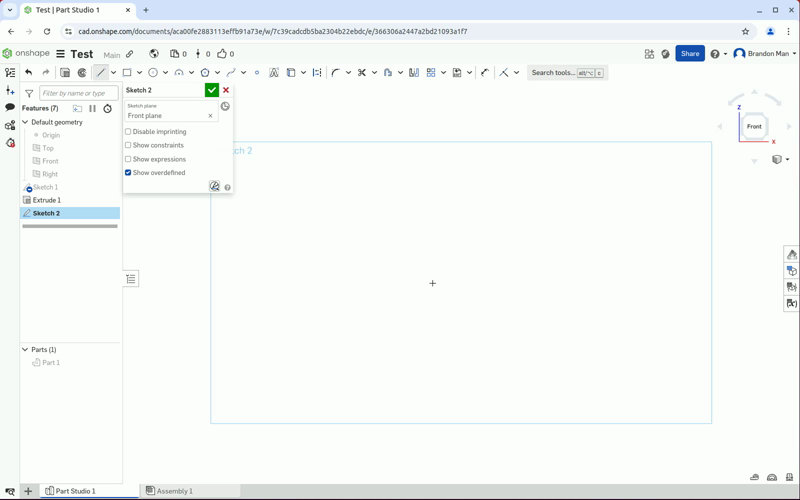
click(432, 282)
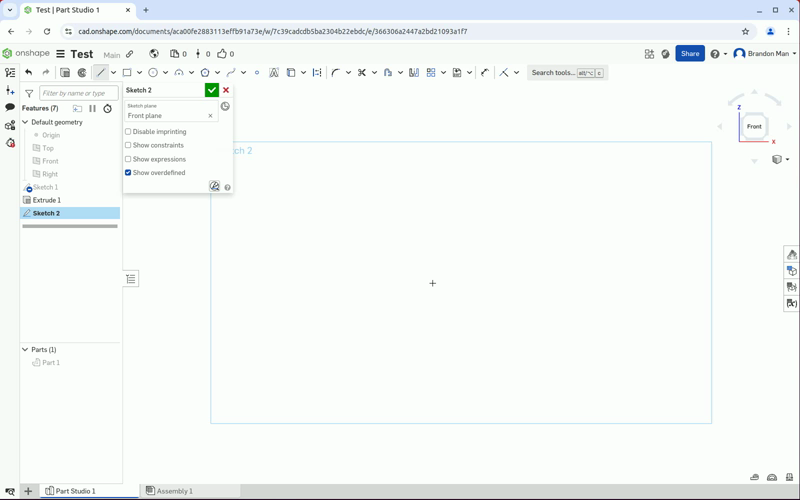
key_up(shift)
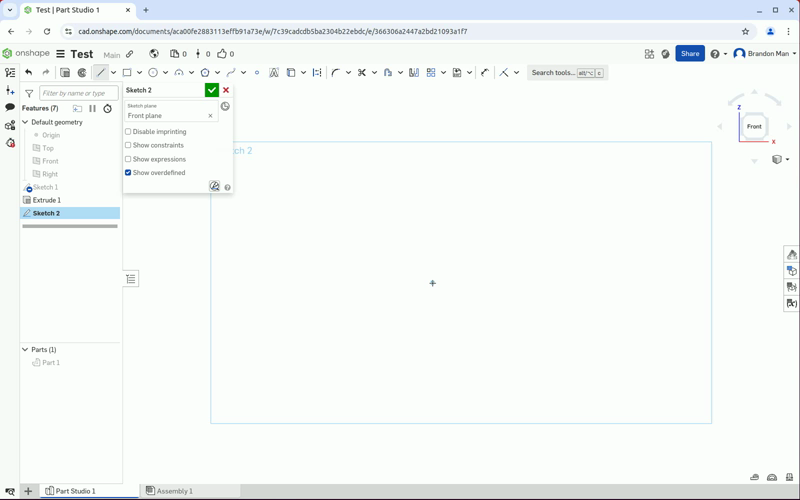
key_down(shift)
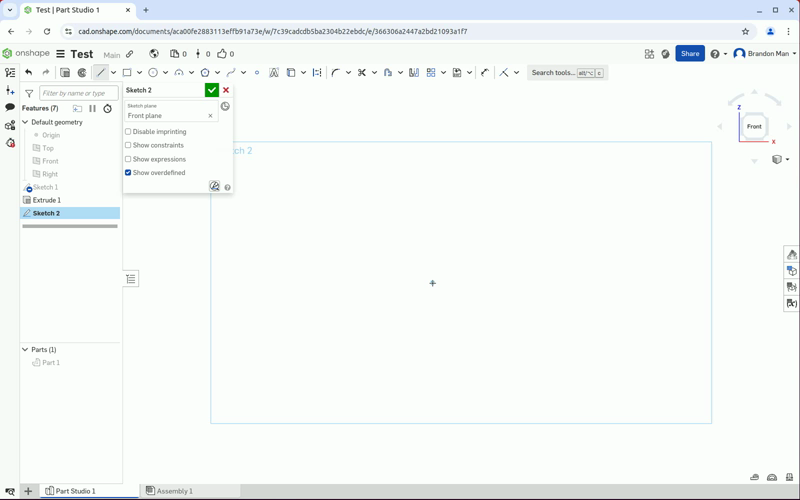
mouse_move(462, 282)
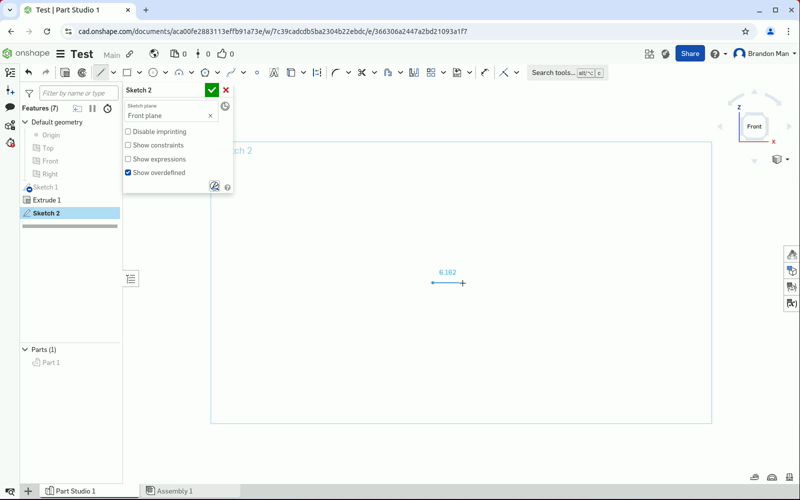
mouse_move(452, 282)
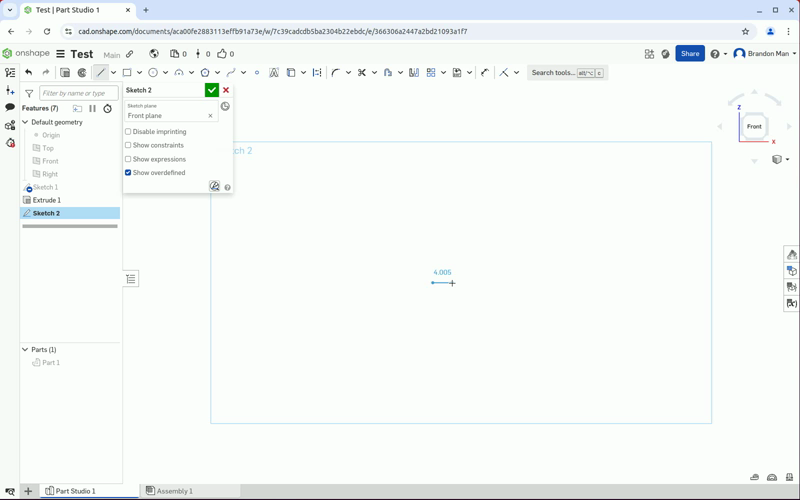
click(452, 282)
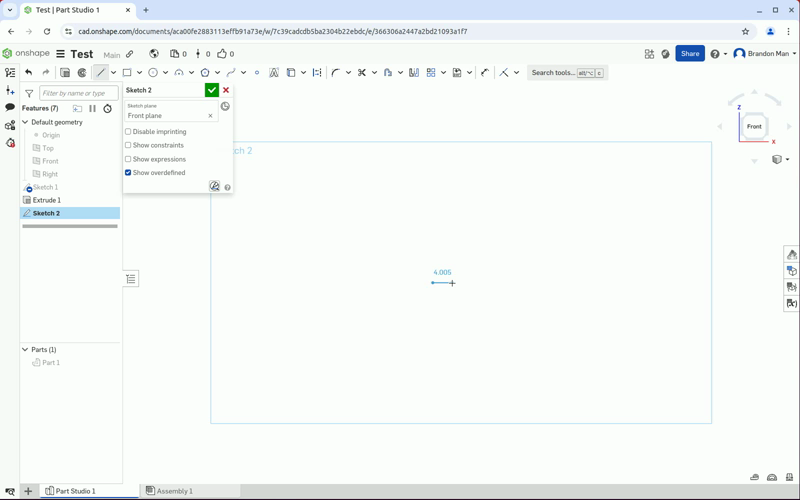
key_up(shift)
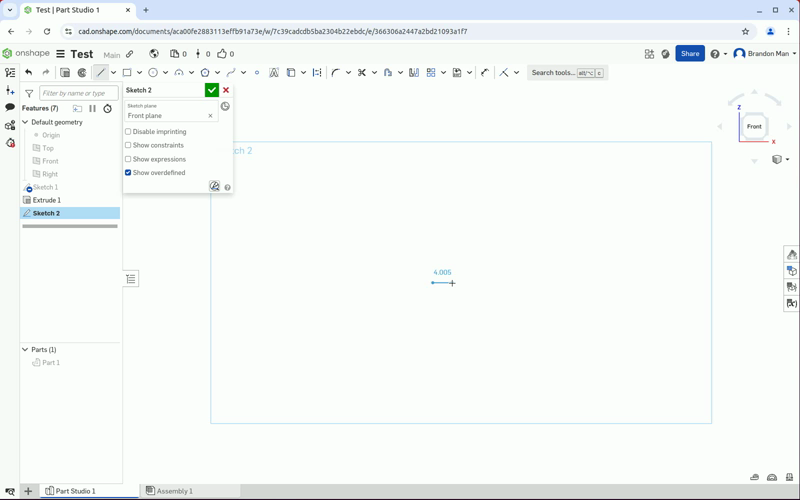
key_down(shift)
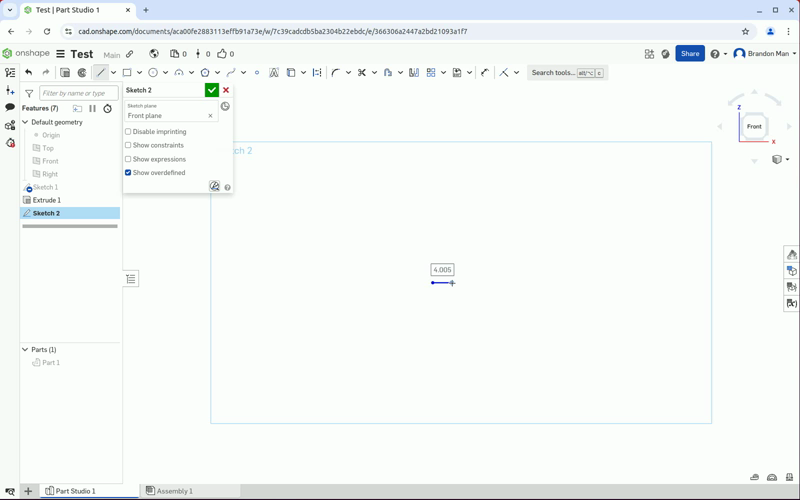
mouse_move(482, 282)
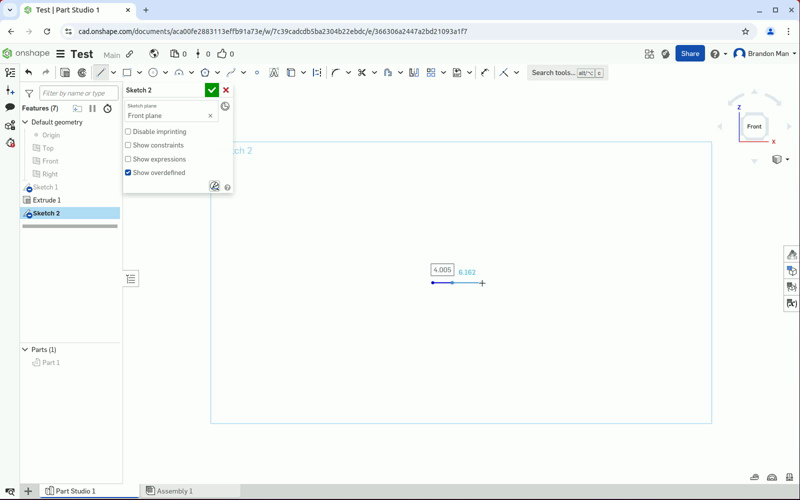
mouse_move(452, 235)
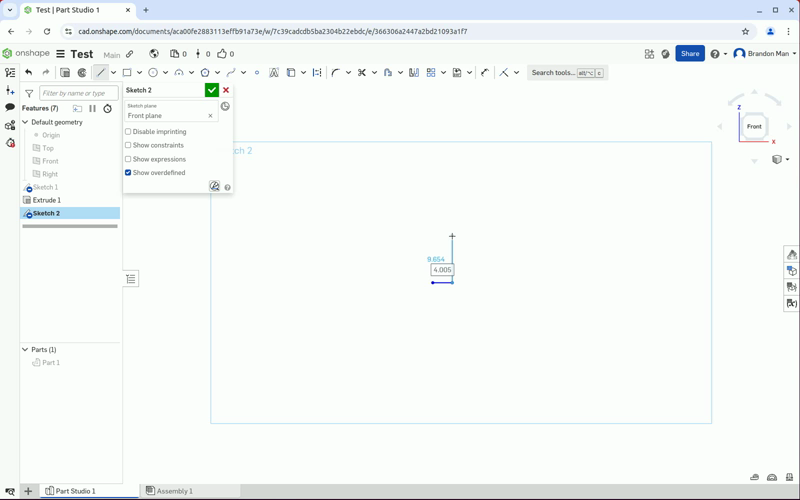
click(452, 235)
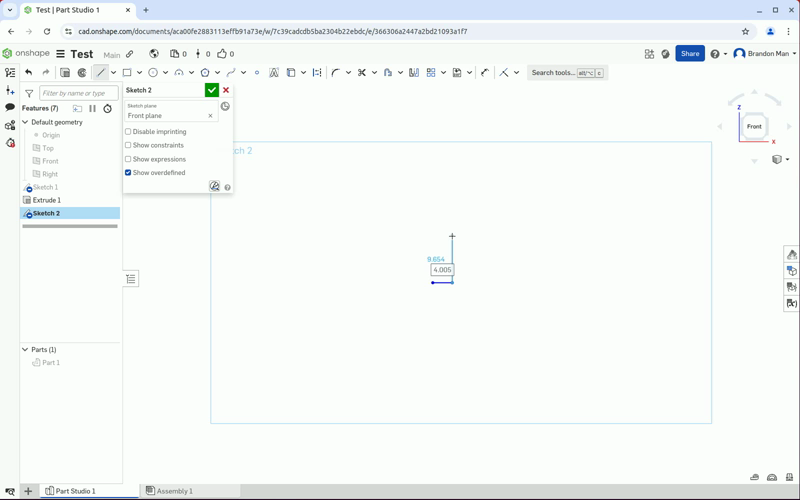
key_up(shift)
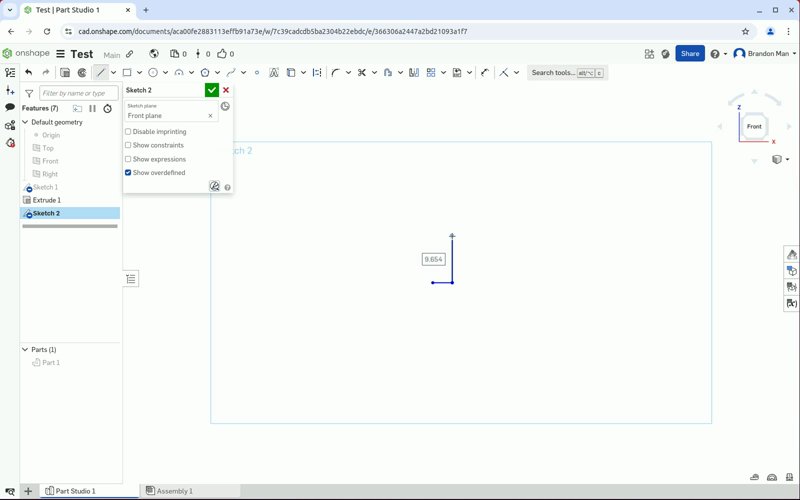
key_down(shift)
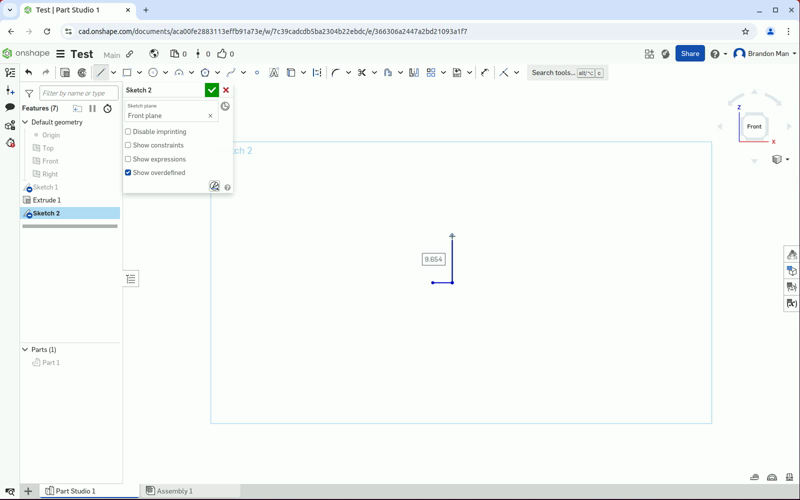
mouse_move(482, 235)
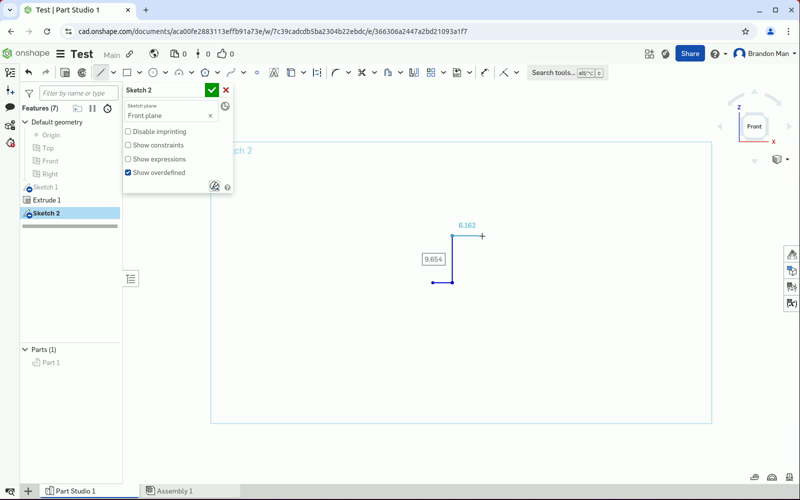
mouse_move(432, 235)
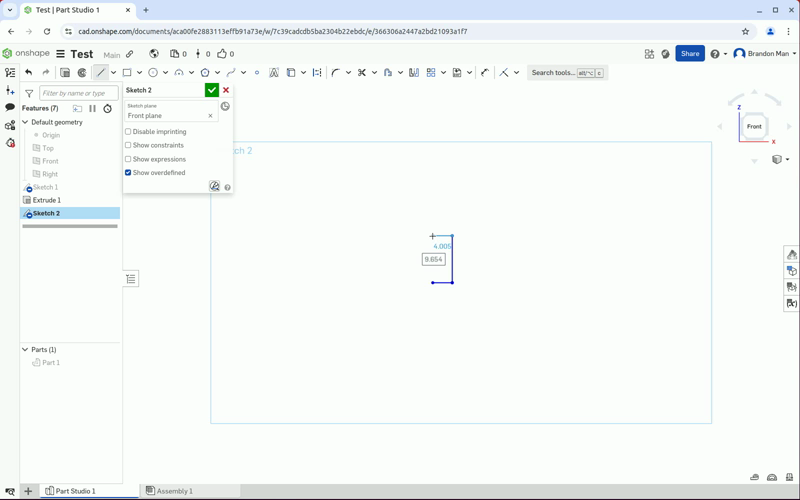
click(432, 235)
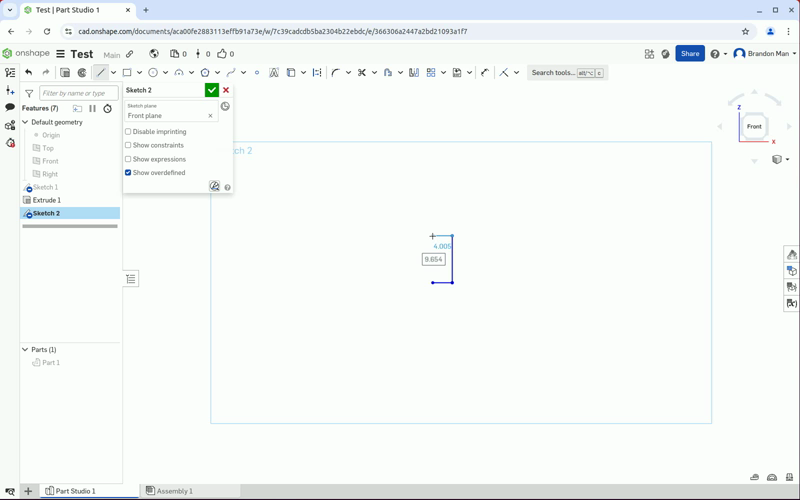
key_up(shift)
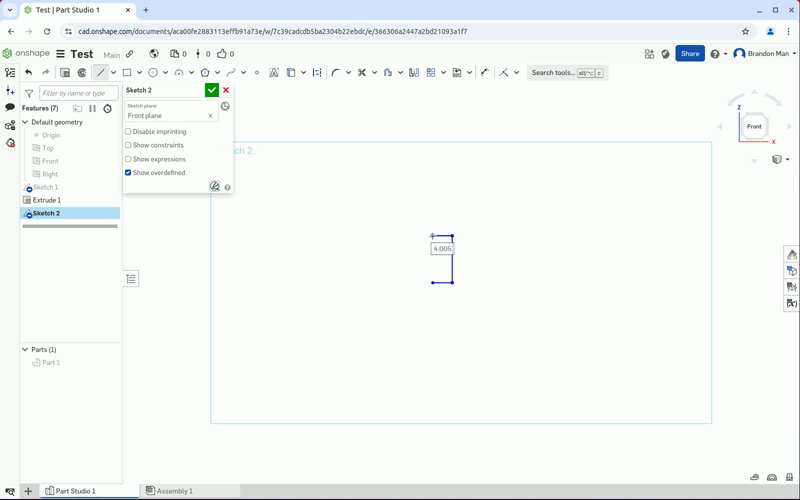
mouse_move(462, 235)
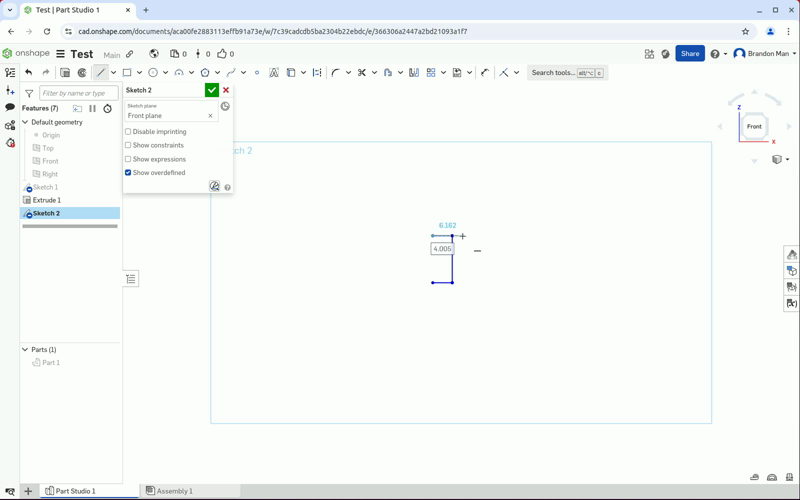
key_down(shift)
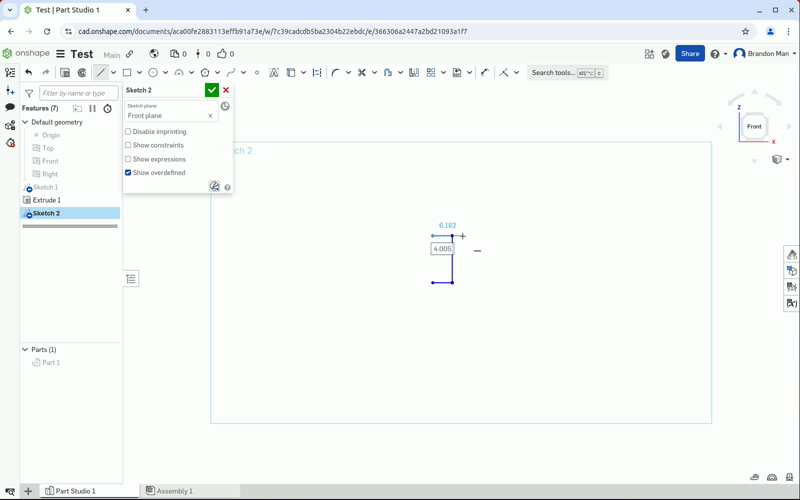
mouse_move(432, 282)
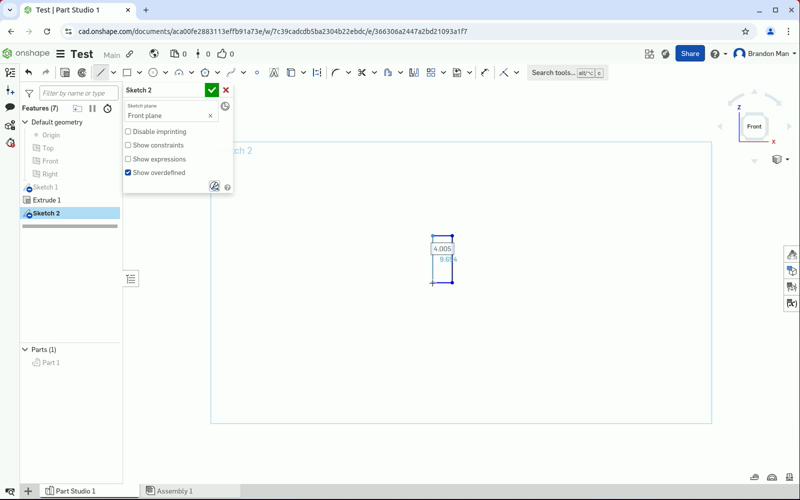
key_up(shift)
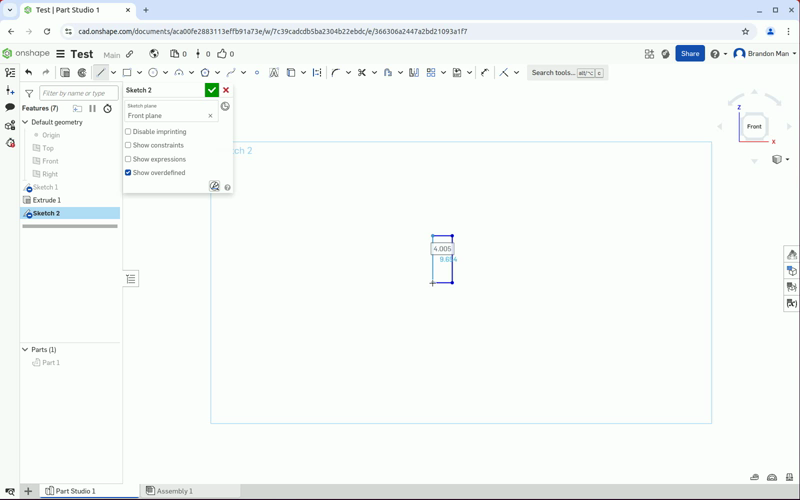
click(432, 282)
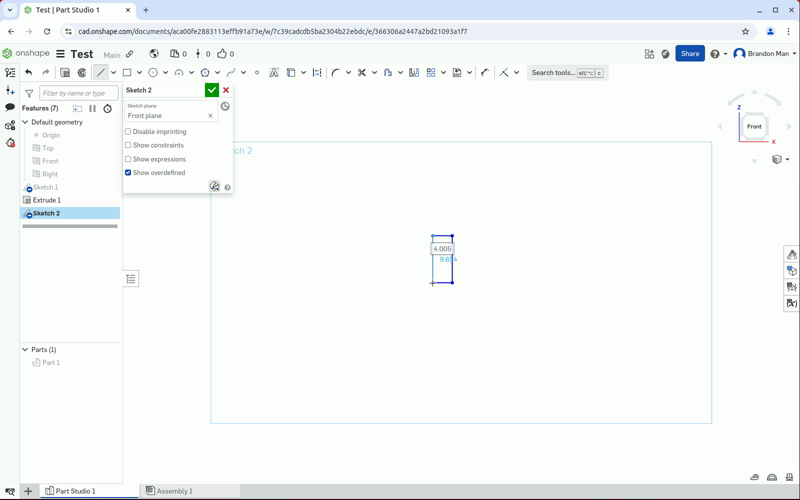
key(esc)
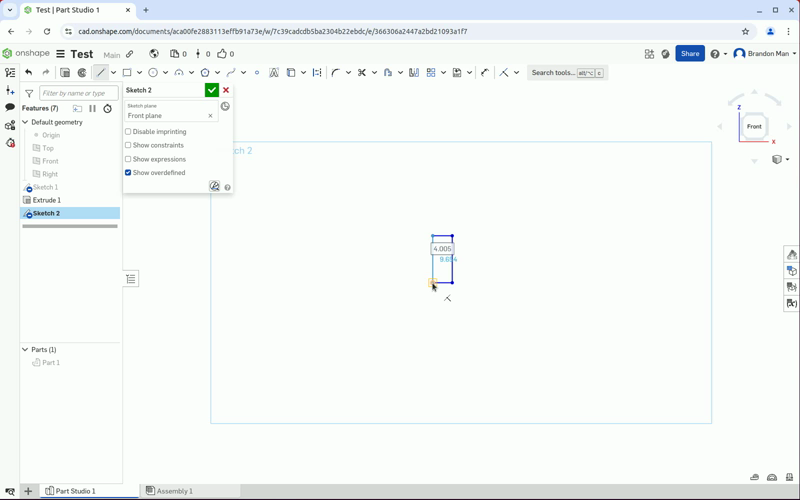
mouse_move(434, 271)
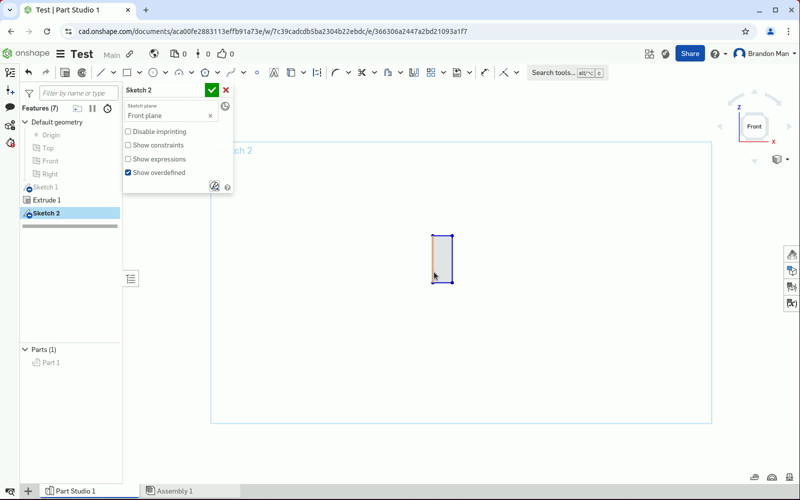
scroll(6)
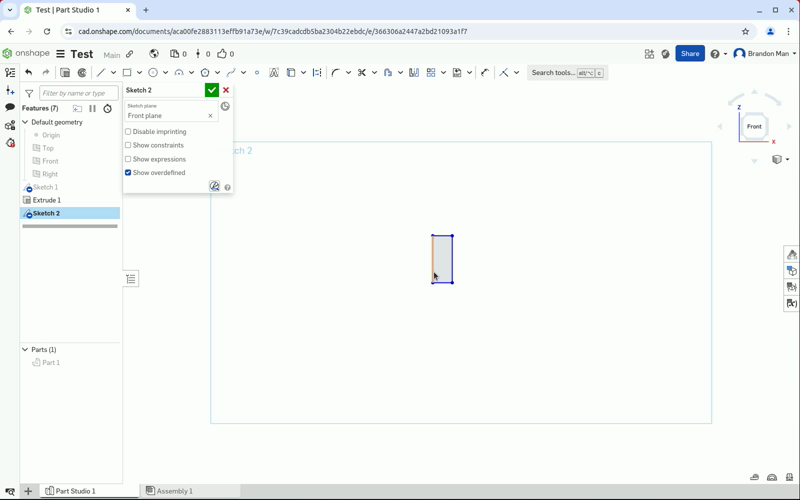
scroll(6)
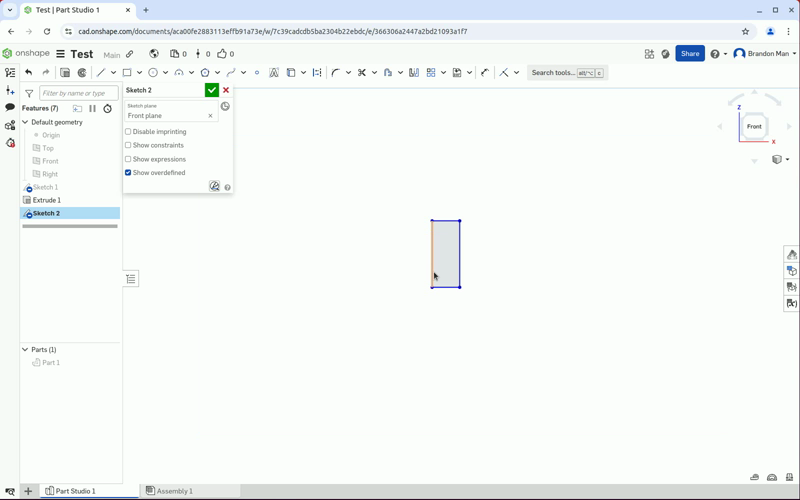
scroll(6)
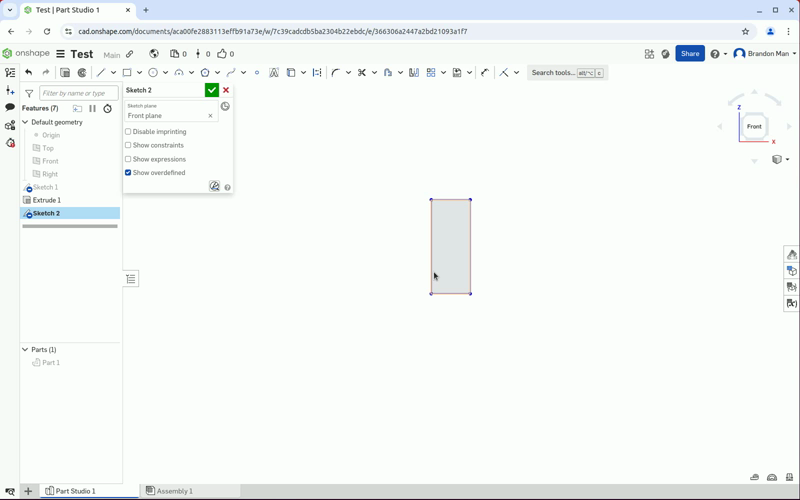
scroll(6)
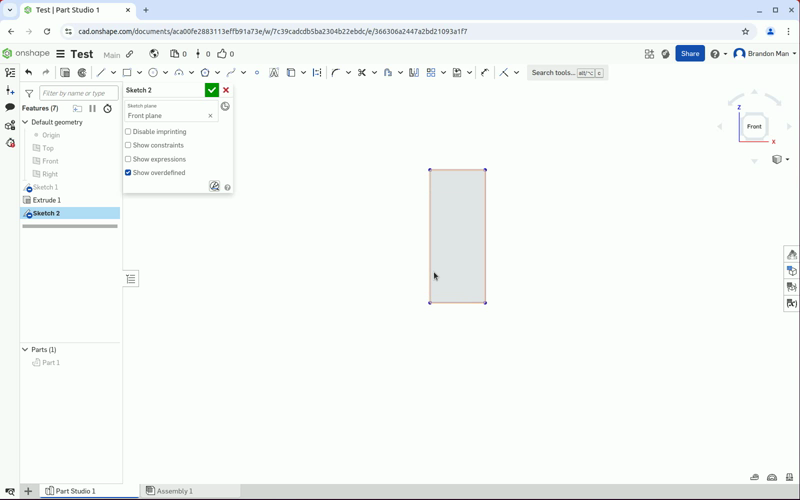
scroll(6)
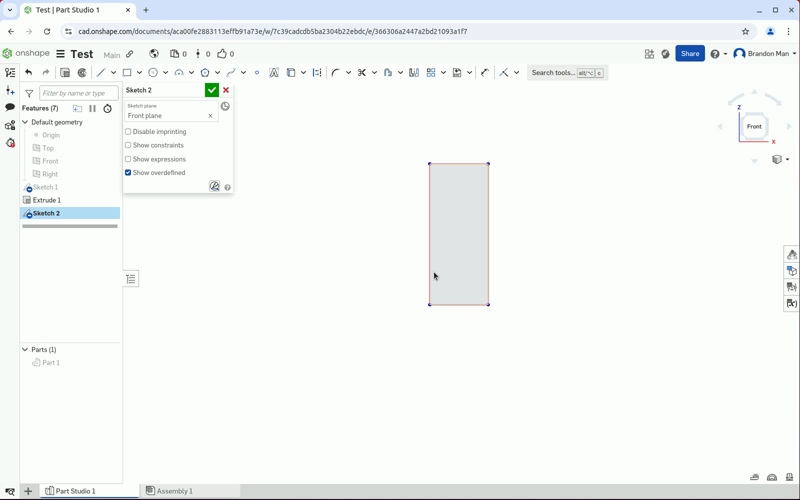
scroll(6)
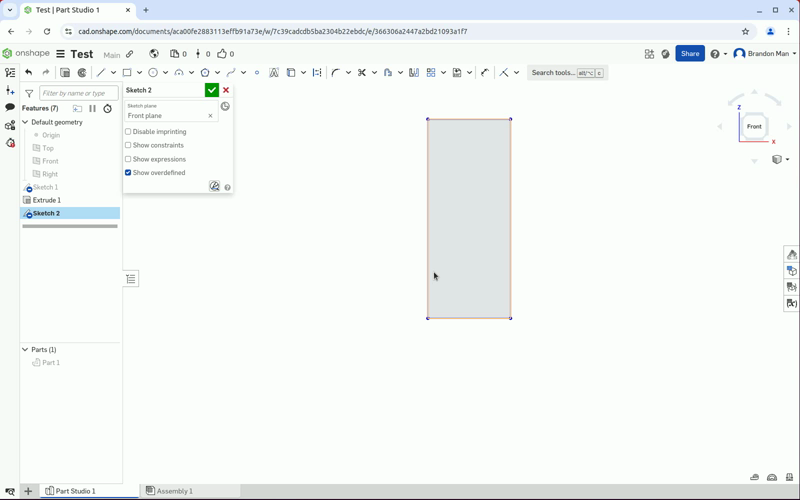
scroll(6)
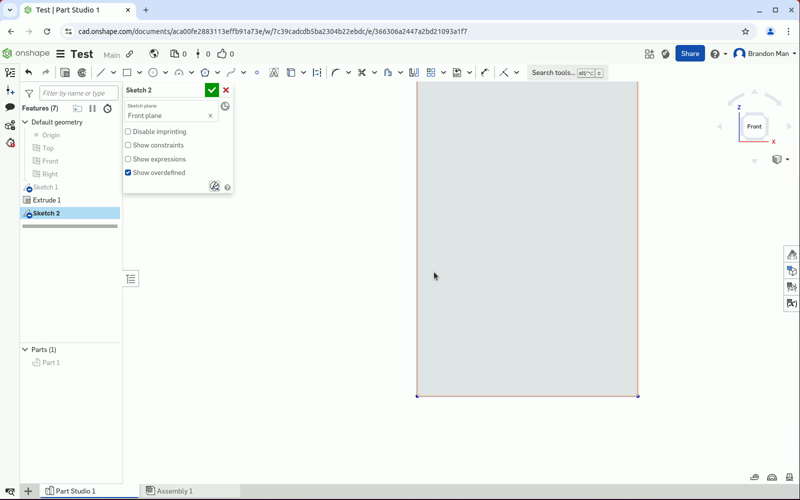
click(434, 271)
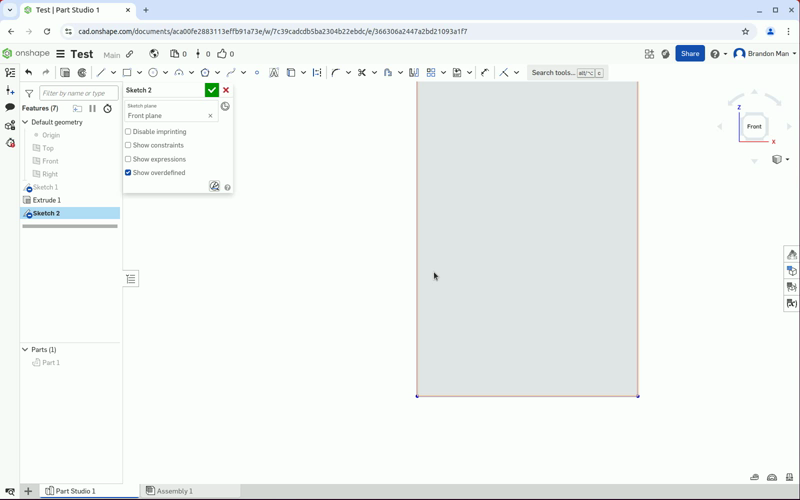
scroll(-6)
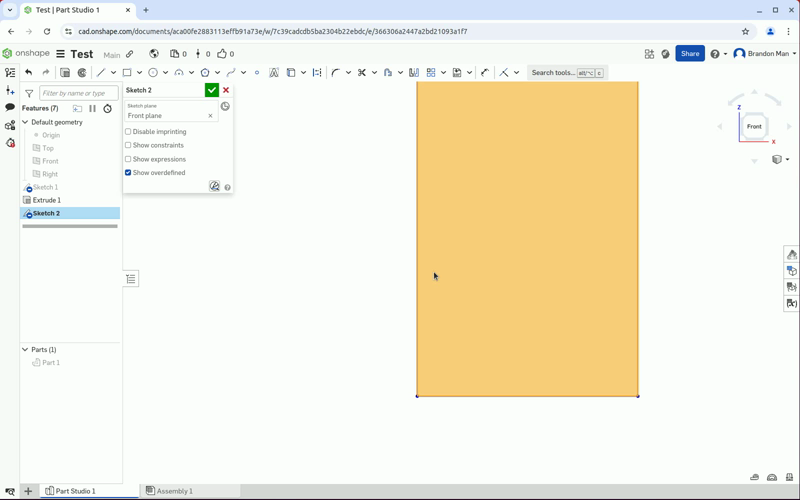
scroll(-6)
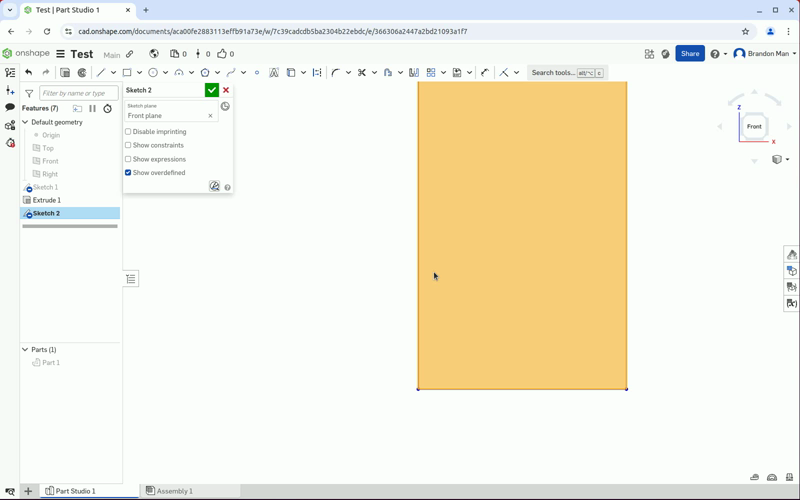
scroll(-6)
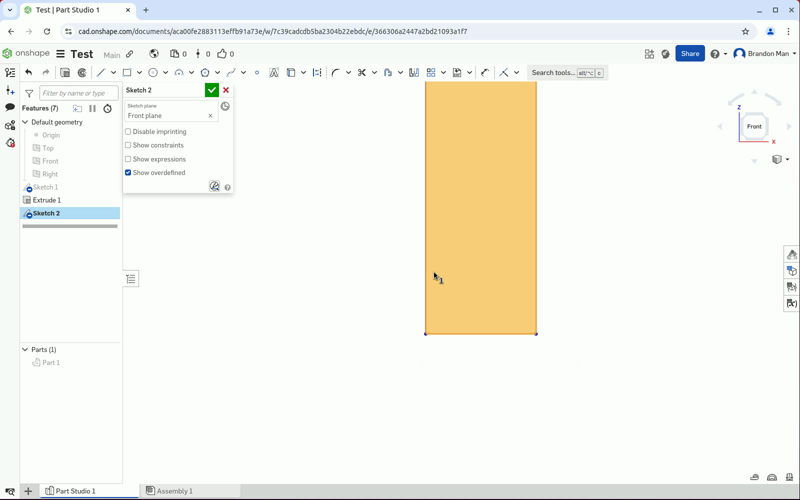
scroll(-6)
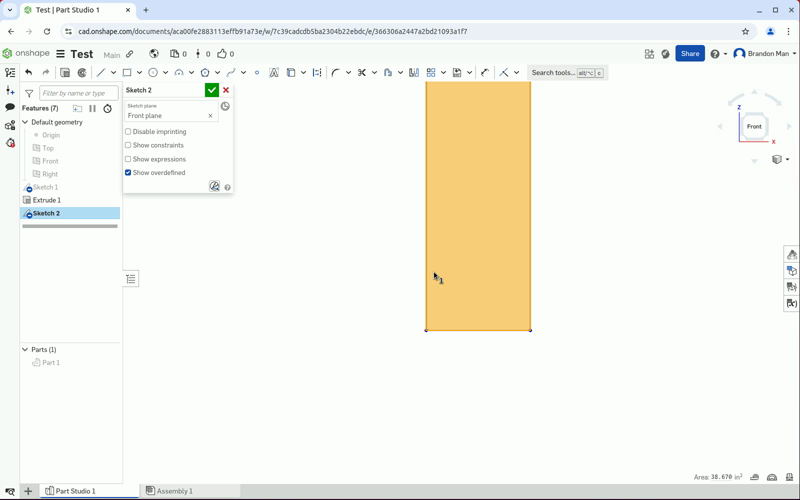
scroll(-6)
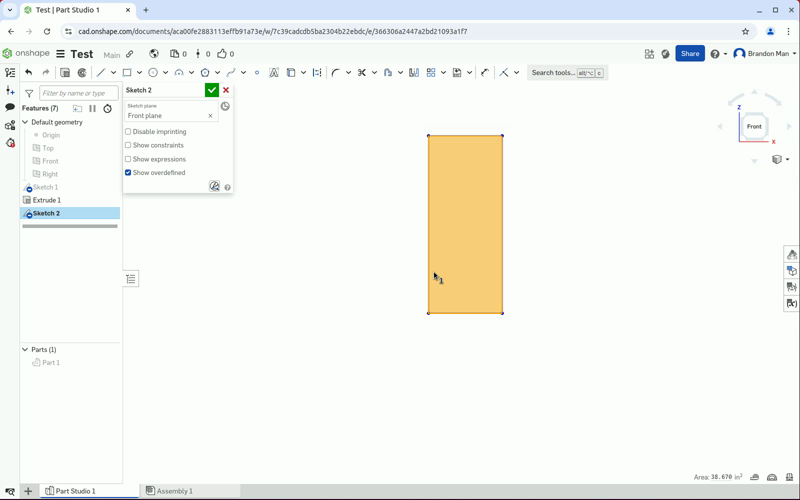
scroll(-6)
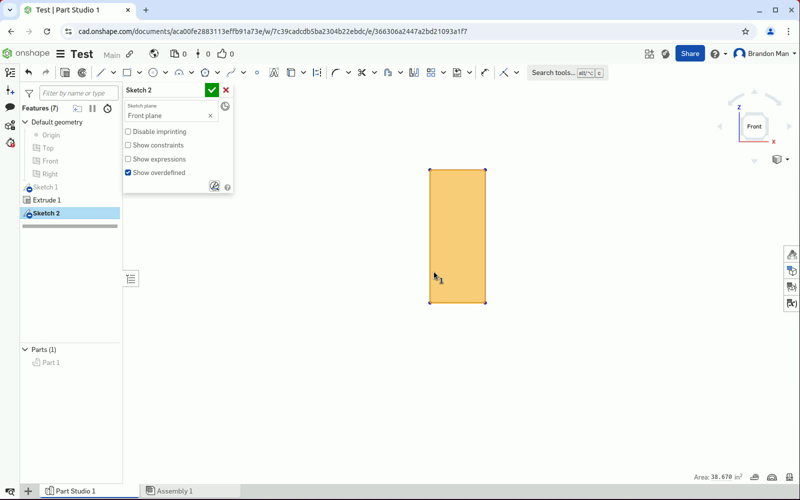
scroll(-6)
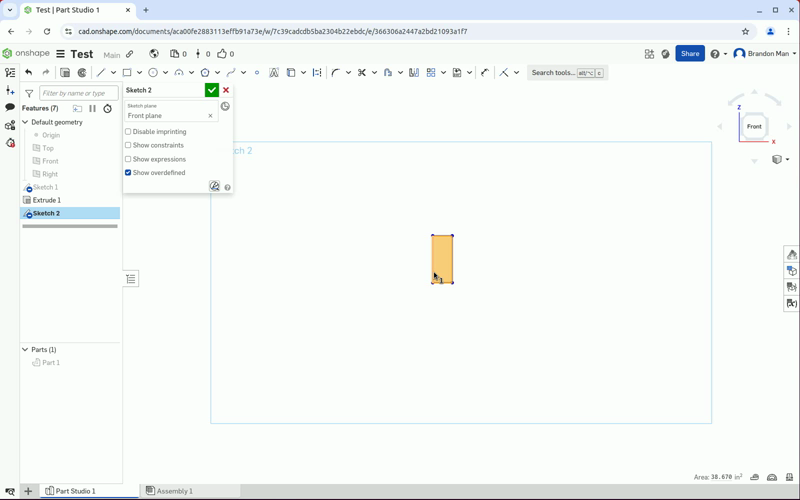
mouse_move(73, 352)
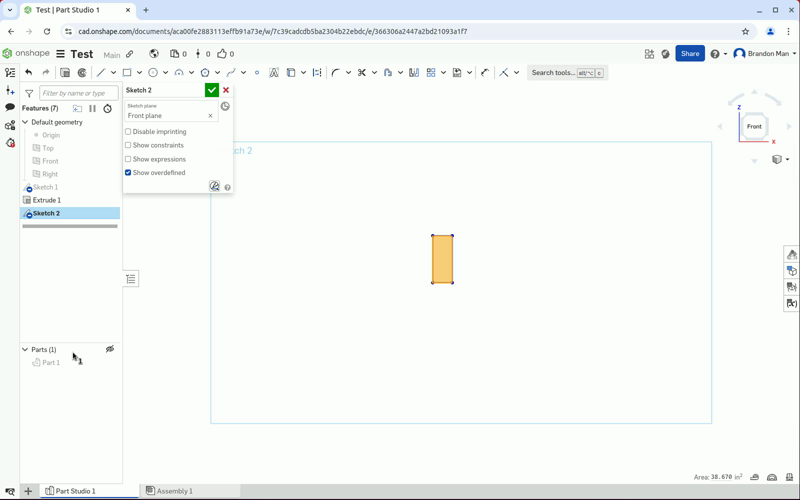
key(shift+y)
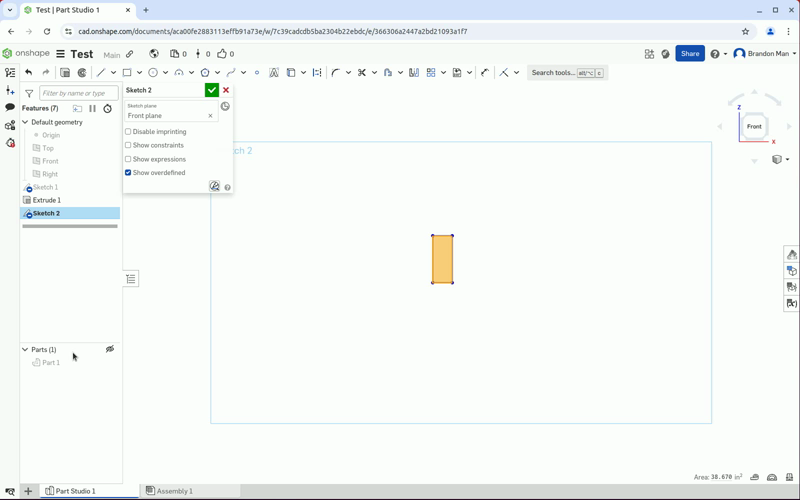
key(shift+e)
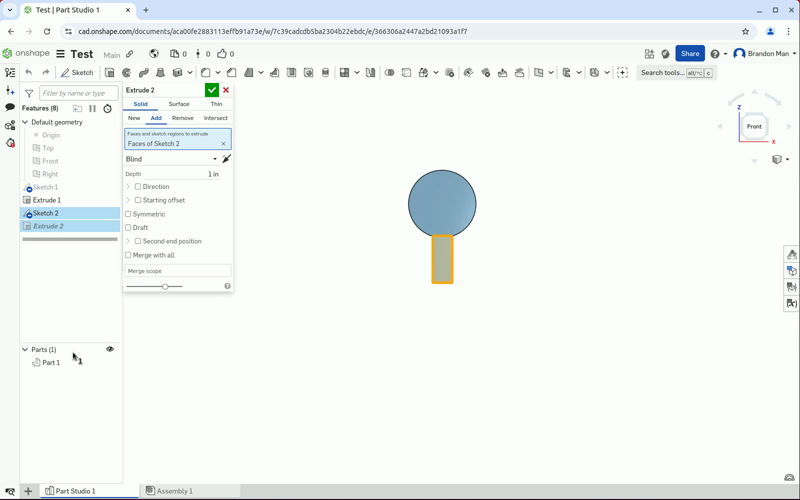
mouse_move(143, 106)
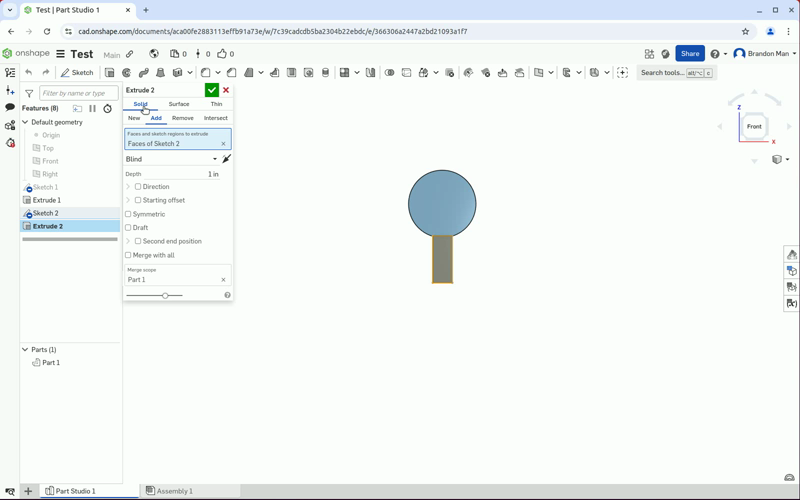
click(143, 106)
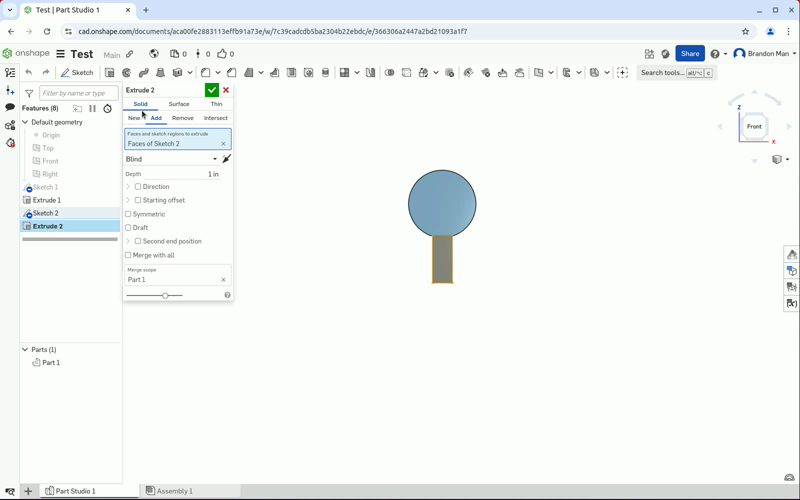
mouse_move(137, 120)
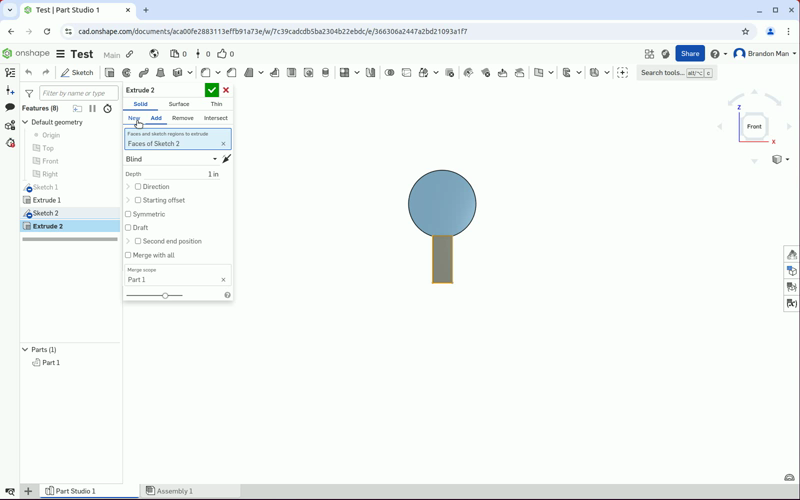
click(137, 120)
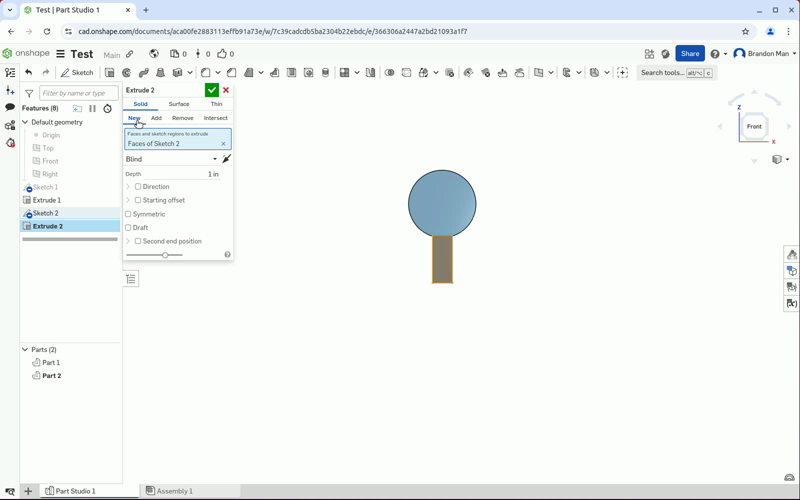
key(tab, 4)
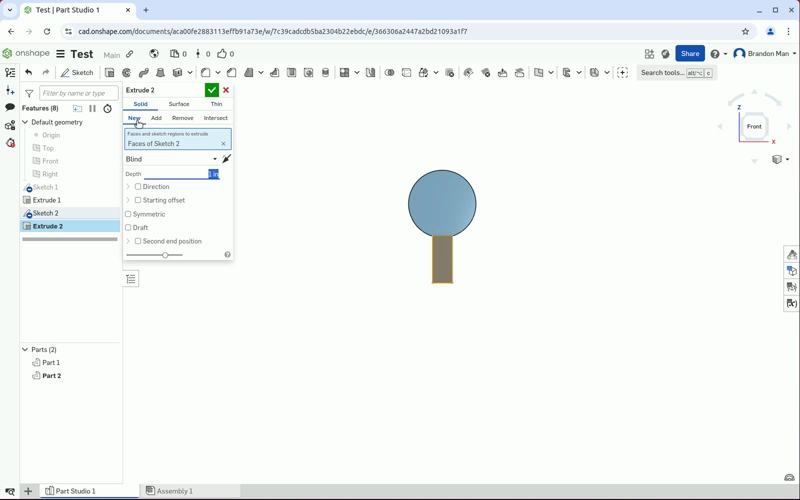
text(0.481)
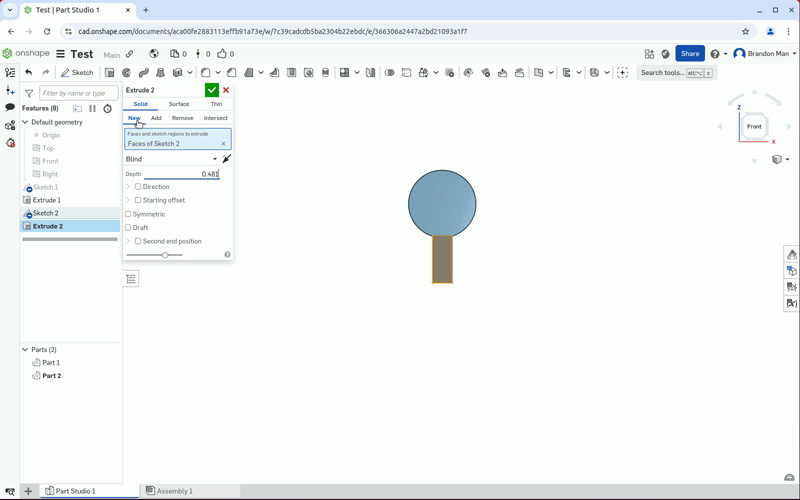
key(enter)
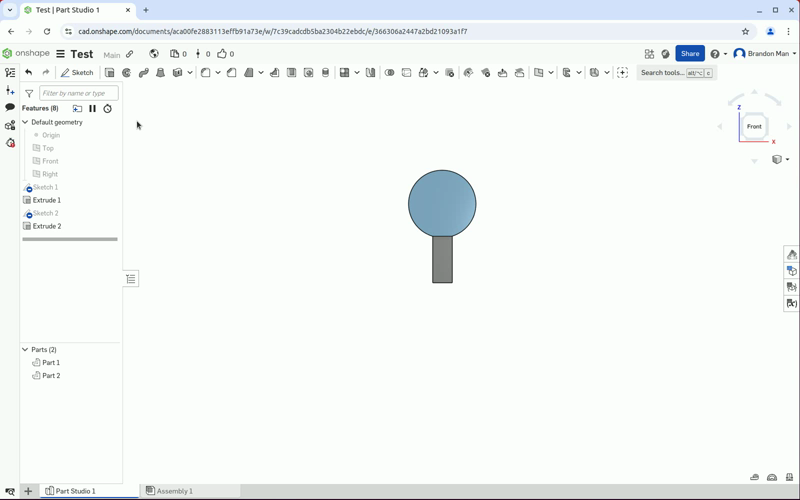
key(shift+h)
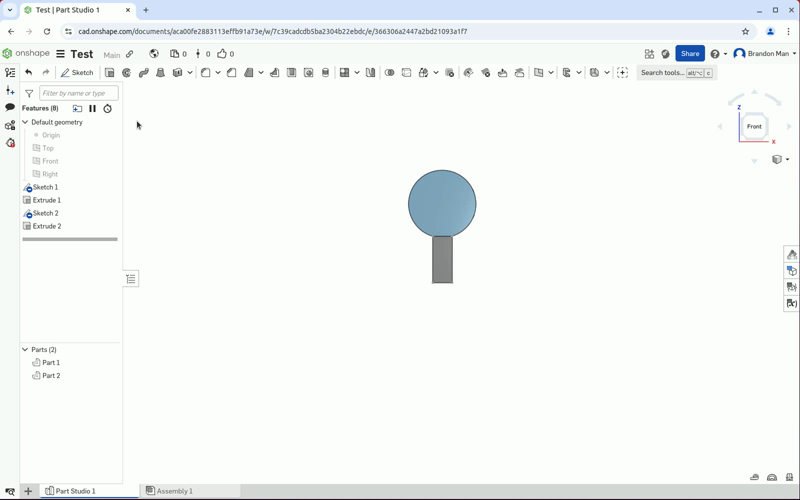
key(shift+h)
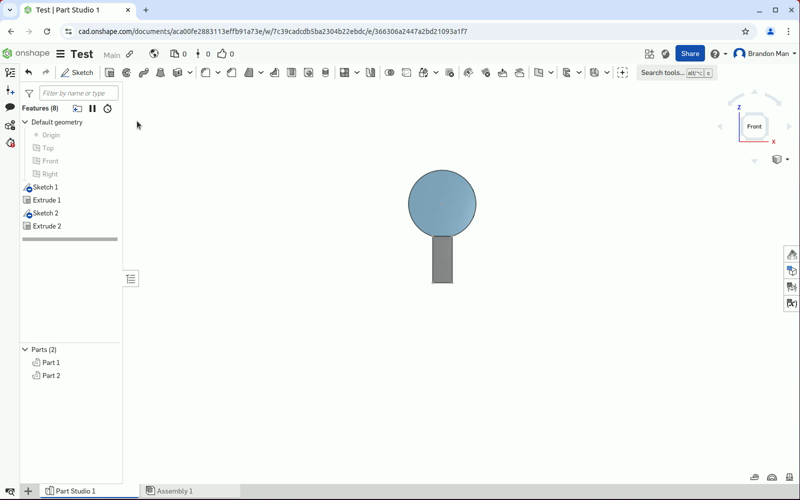
key(shift+7)
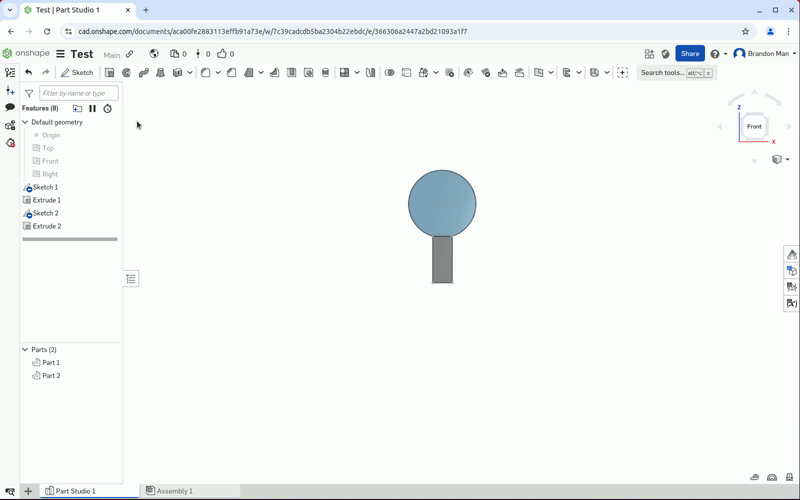
key(left, 2)
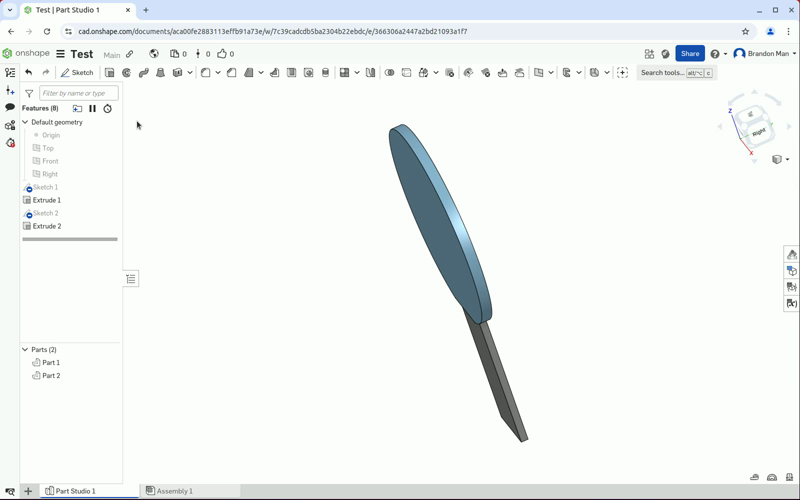
key(down, 2)
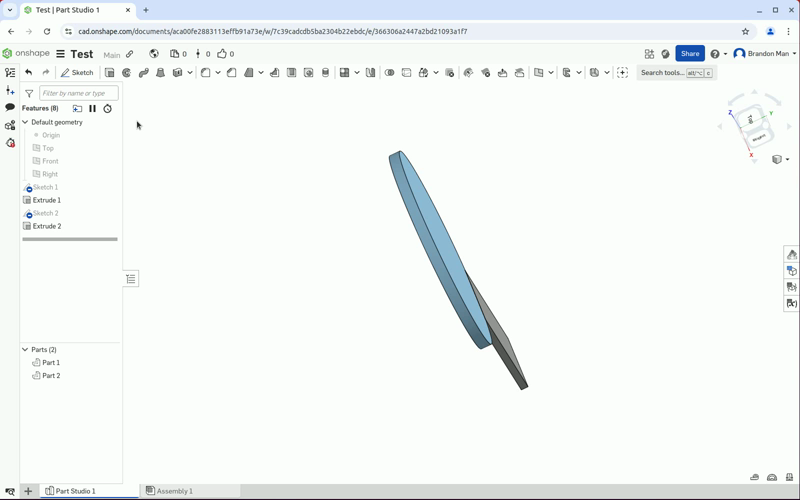
key(up, 2)
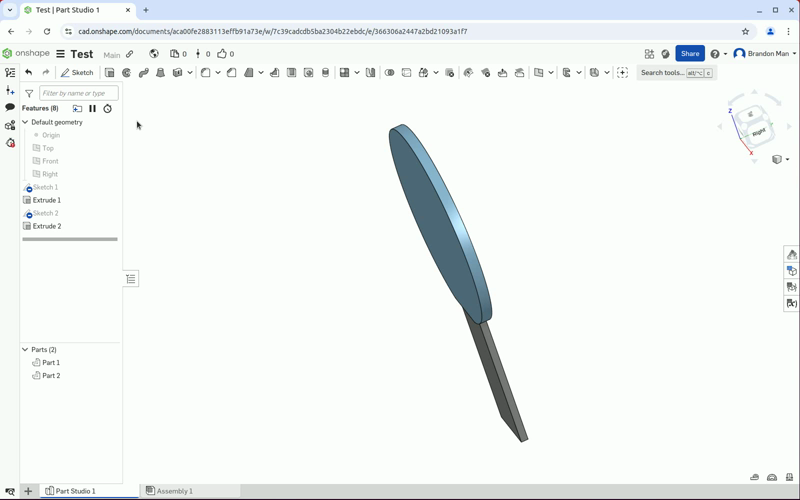
key(right, 2)
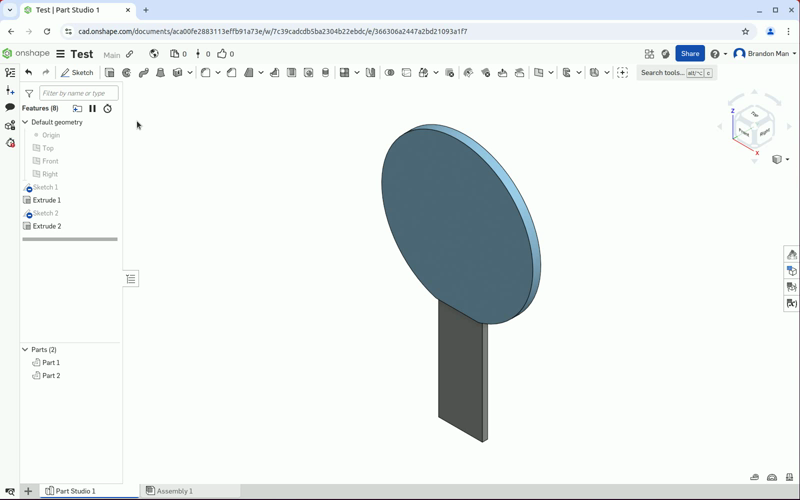
mouse_move(73, 189)
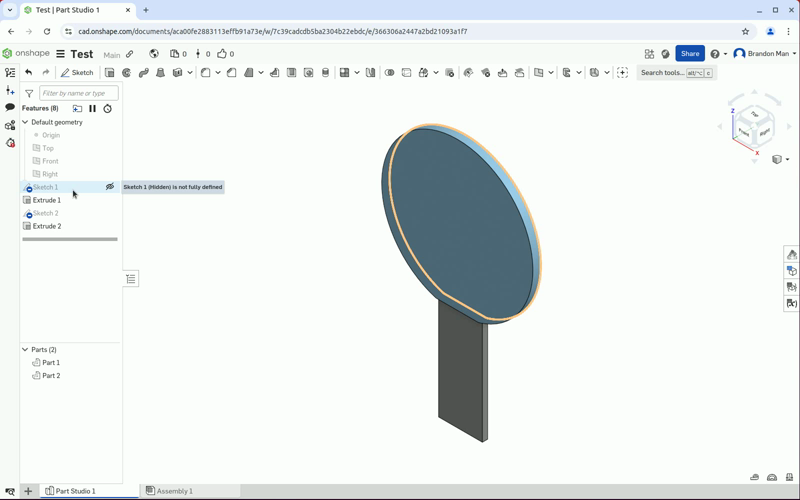
click(73, 189)